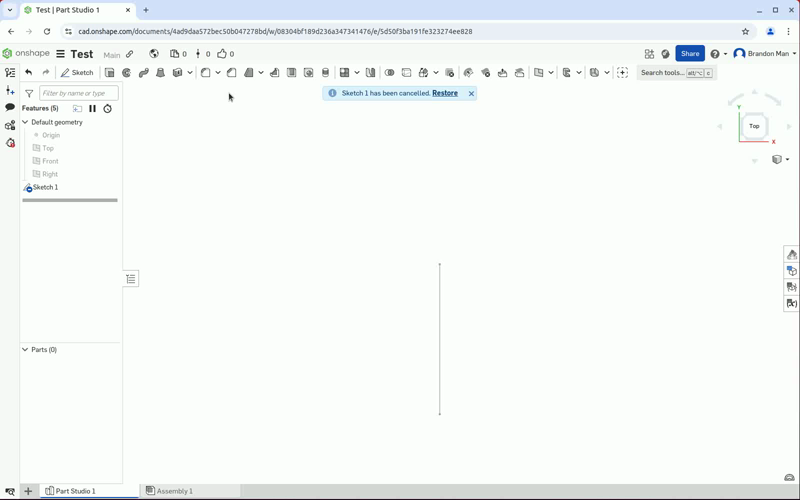
key(shift+h)
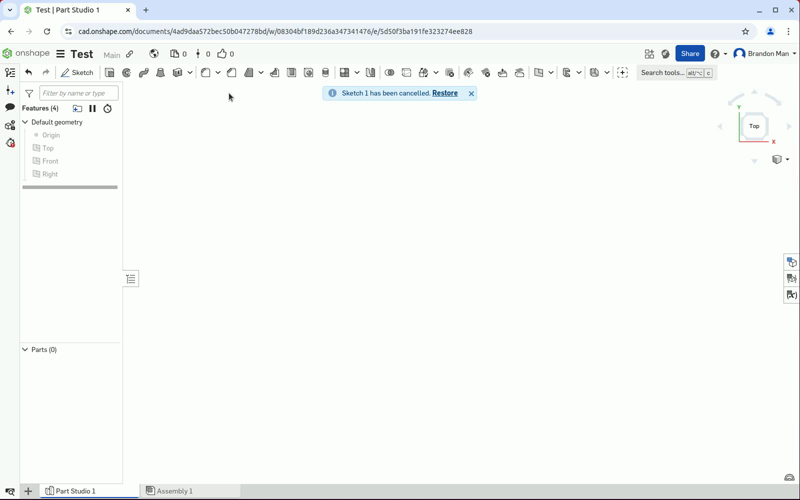
mouse_move(73, 352)
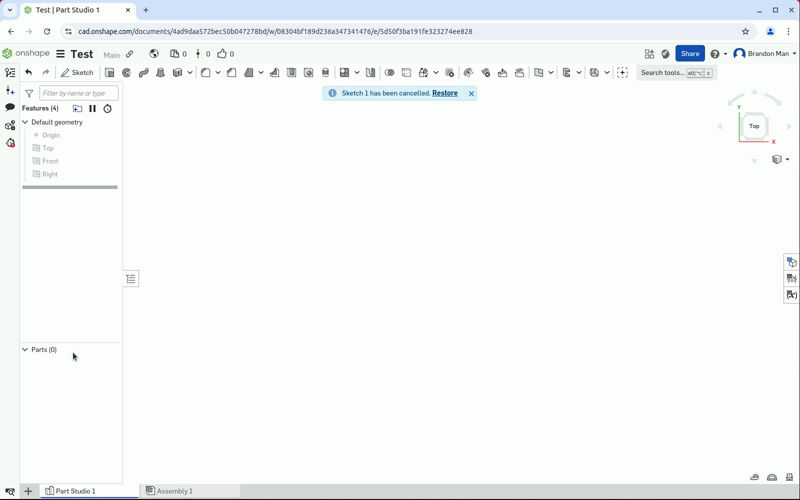
key(y)
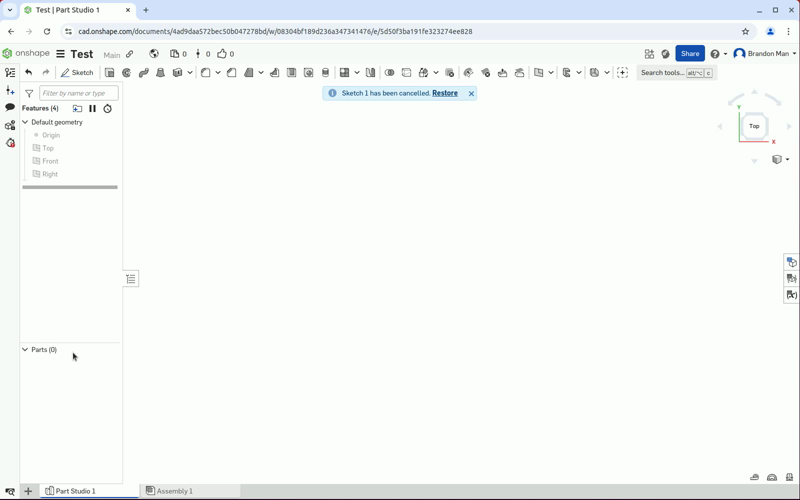
key(shift+p)
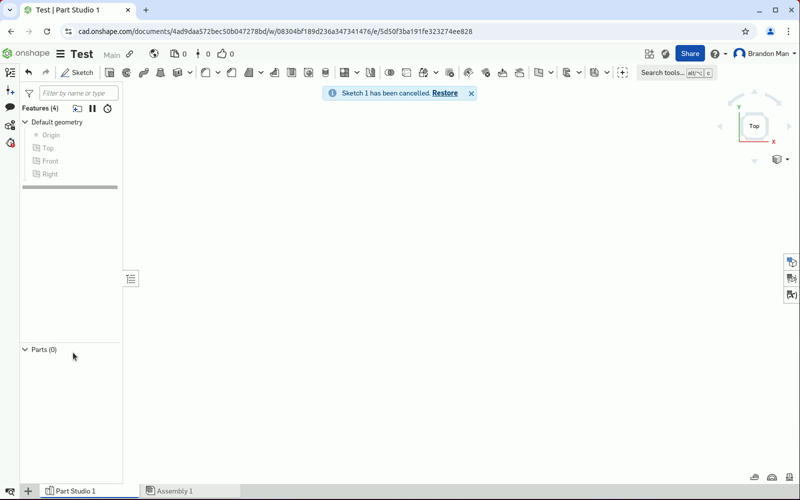
key(space)
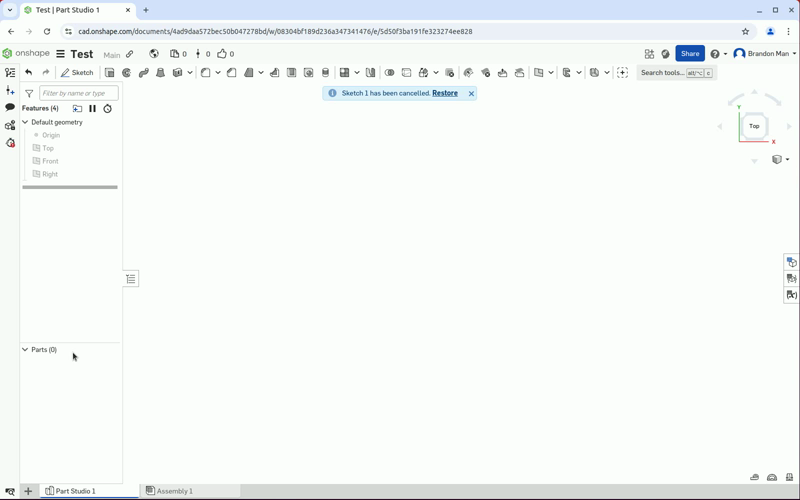
key_down(shift)
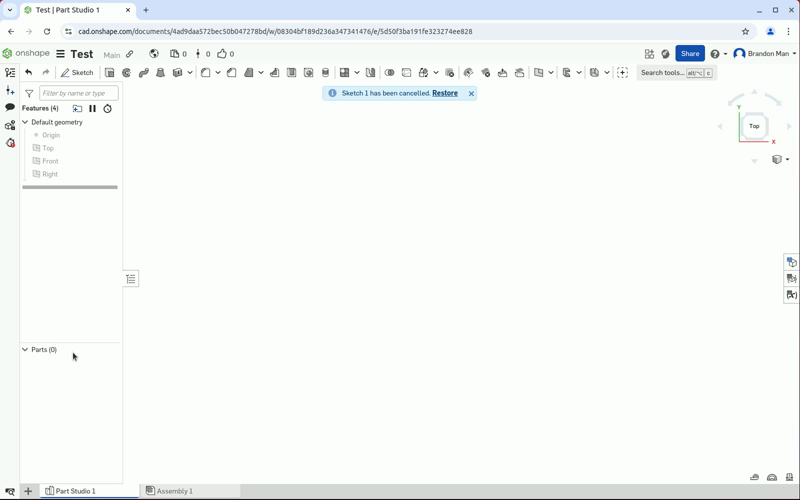
key(up)
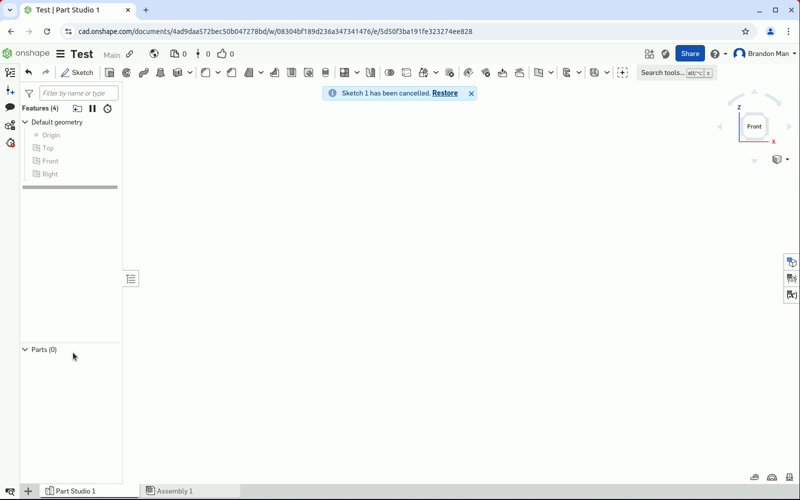
key_up(shift)
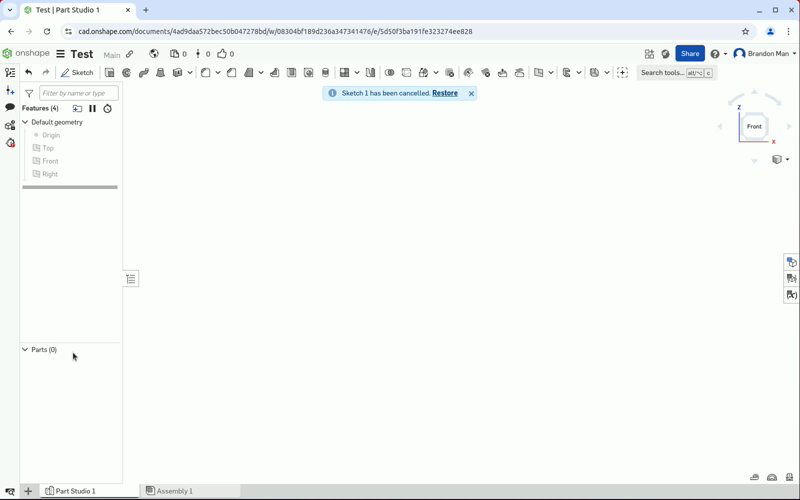
mouse_move(73, 352)
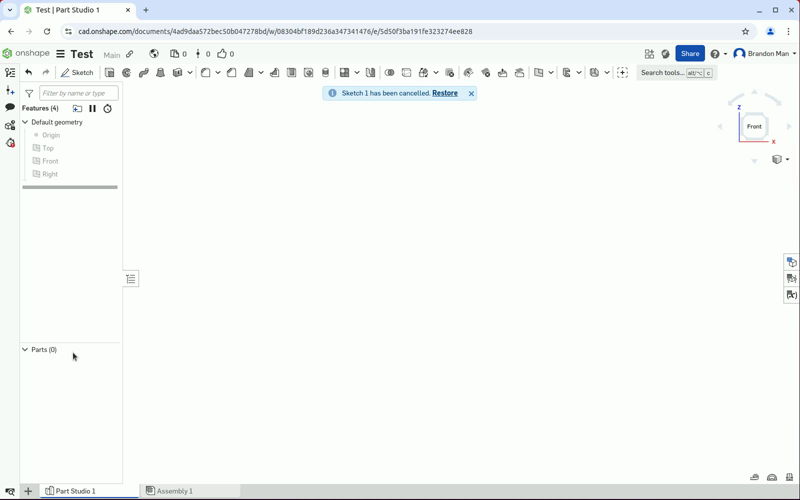
key(shift+y)
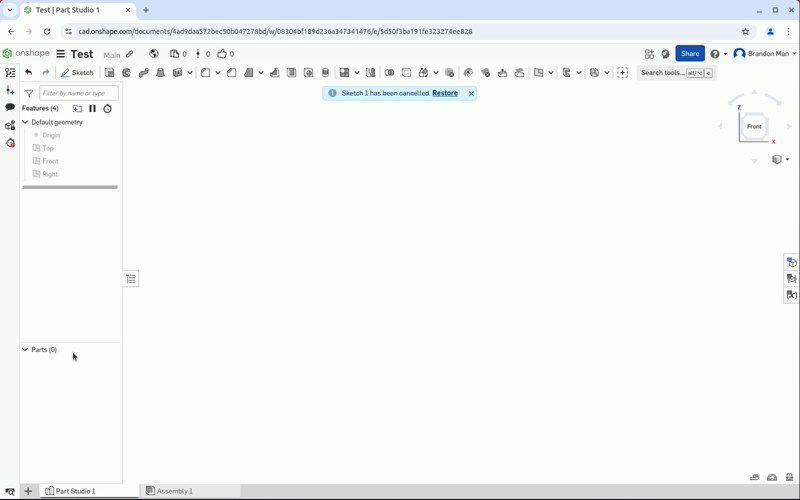
key(shift+s)
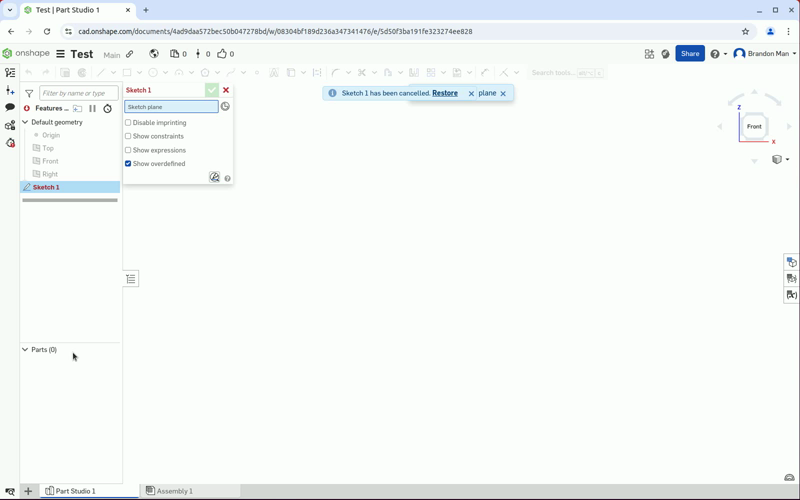
mouse_move(73, 163)
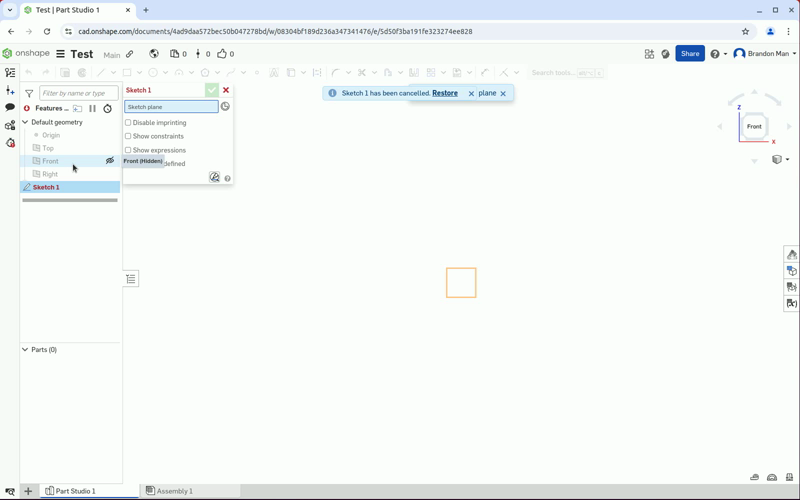
click(73, 163)
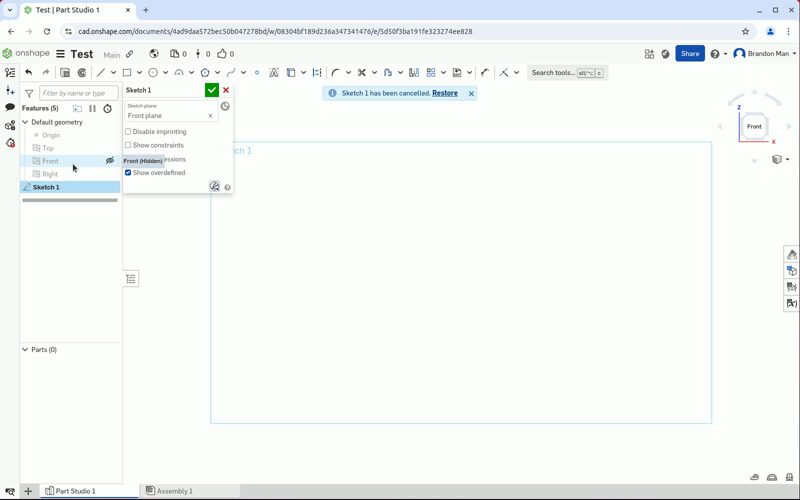
mouse_move(73, 352)
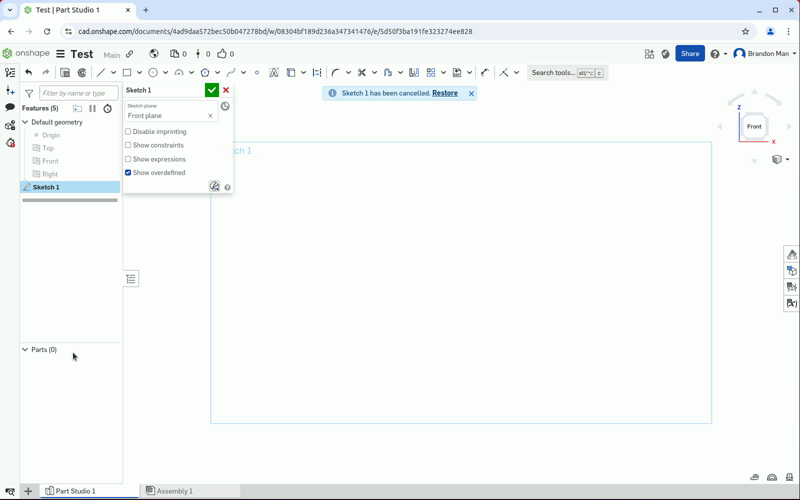
key(y)
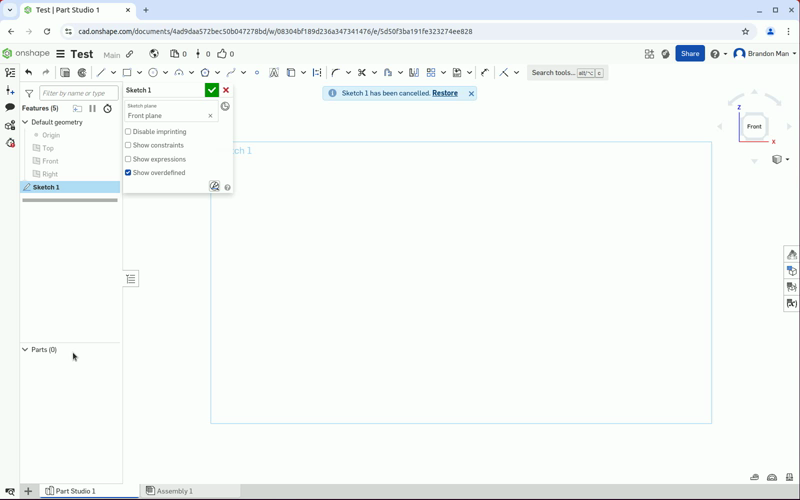
key(c)
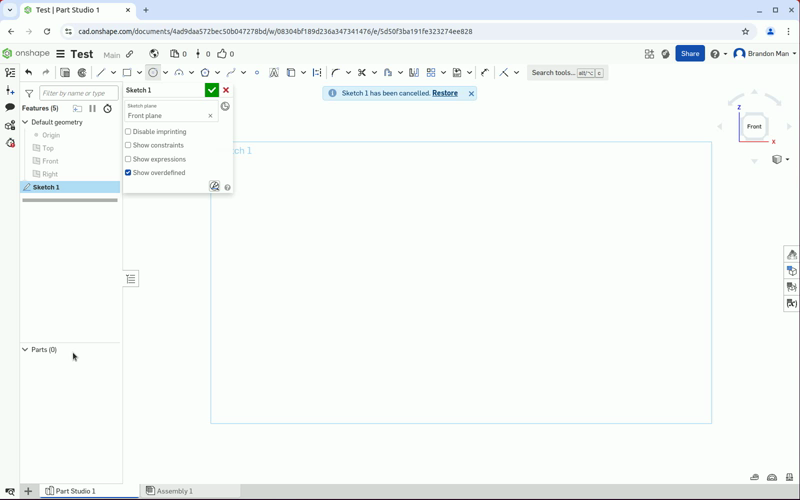
key_down(shift)
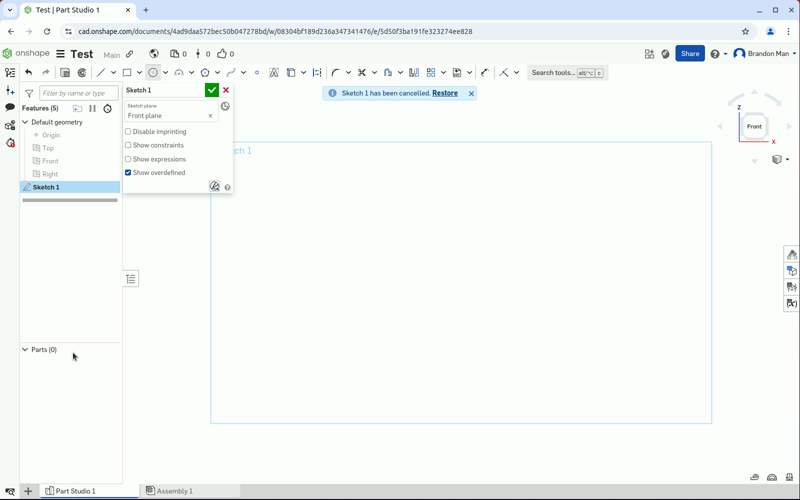
mouse_move(461, 282)
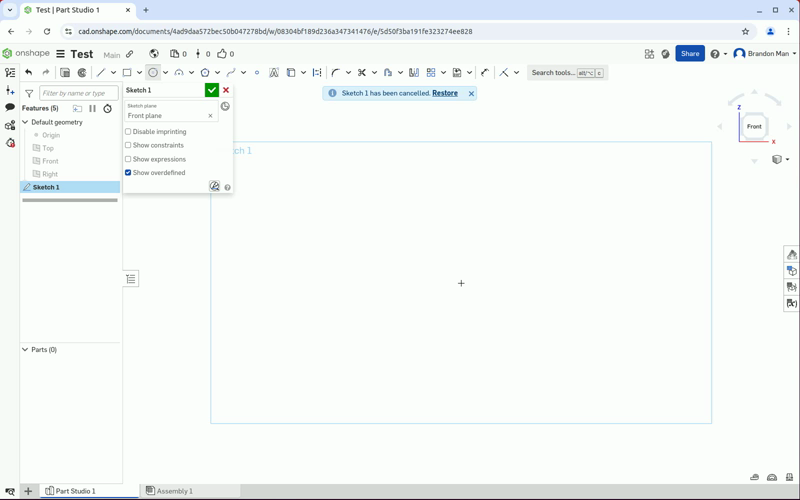
click(461, 282)
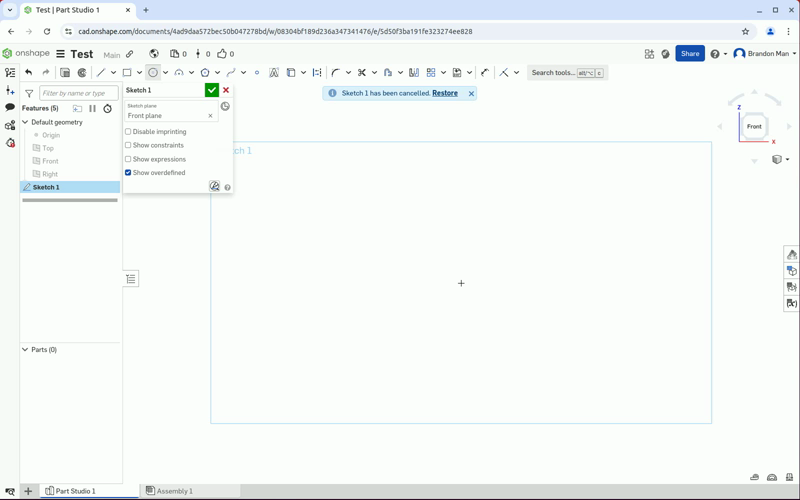
key_up(shift)
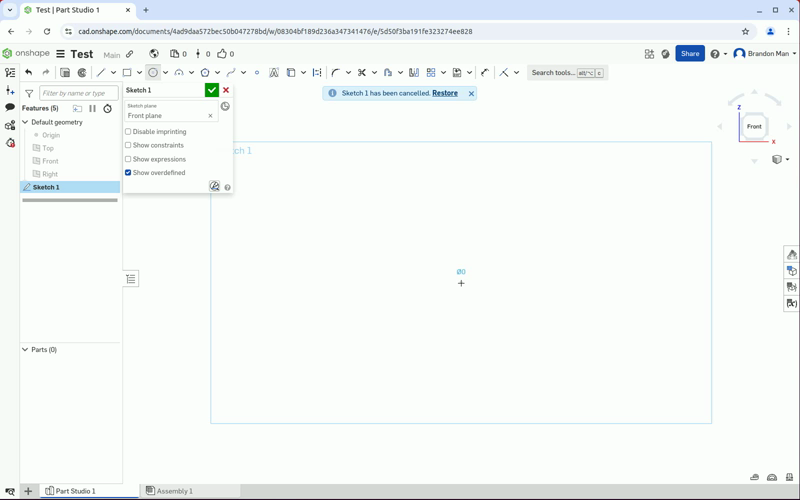
mouse_move(497, 282)
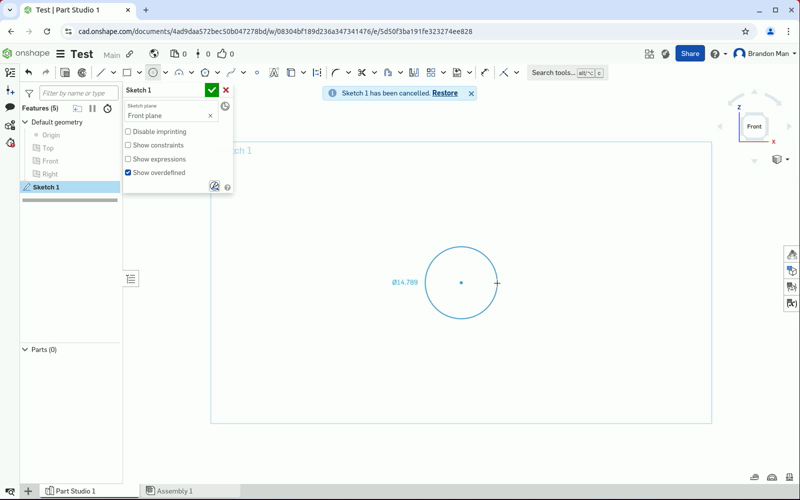
click(497, 282)
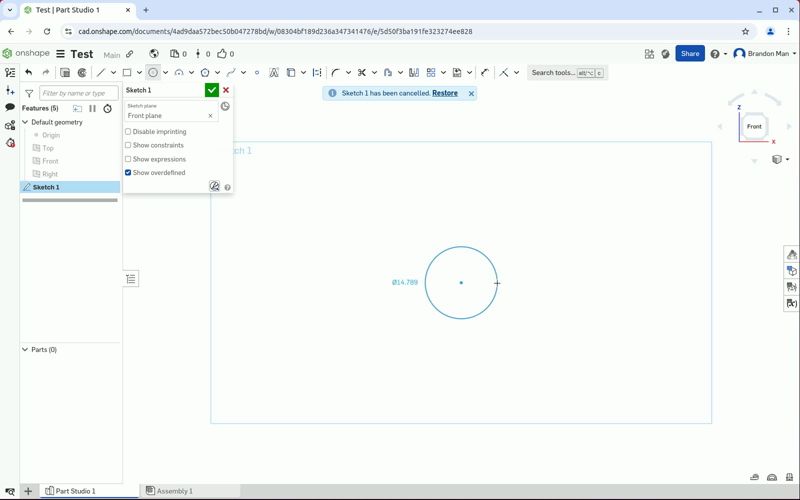
key(esc)
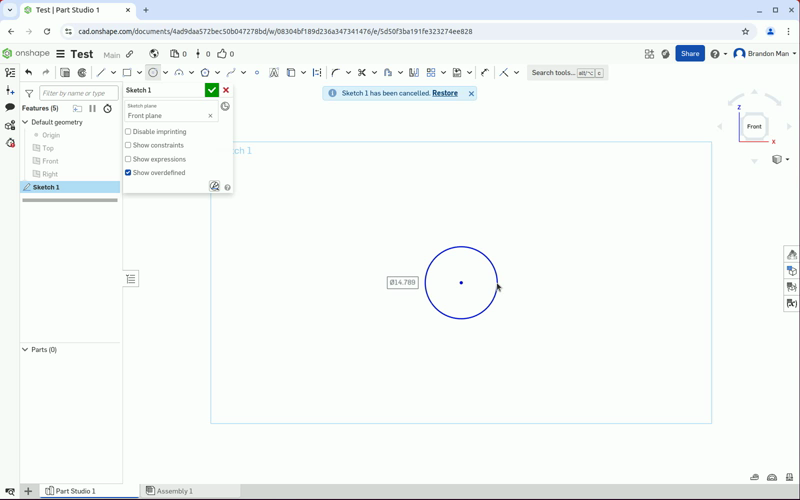
key(c)
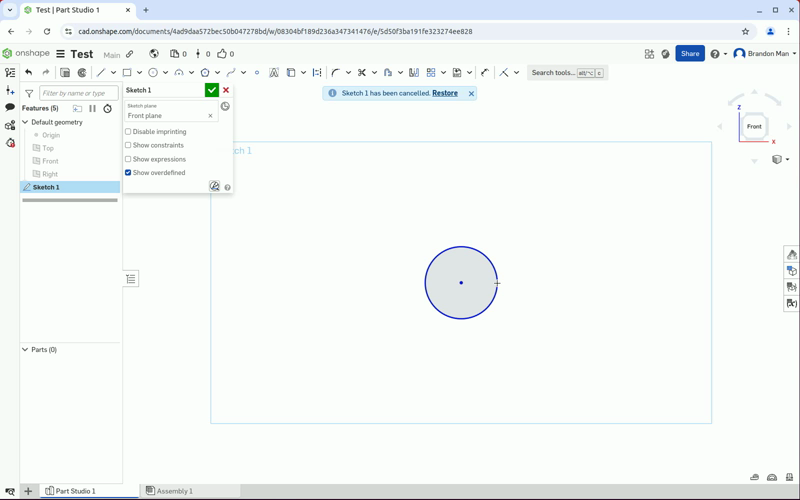
key_down(shift)
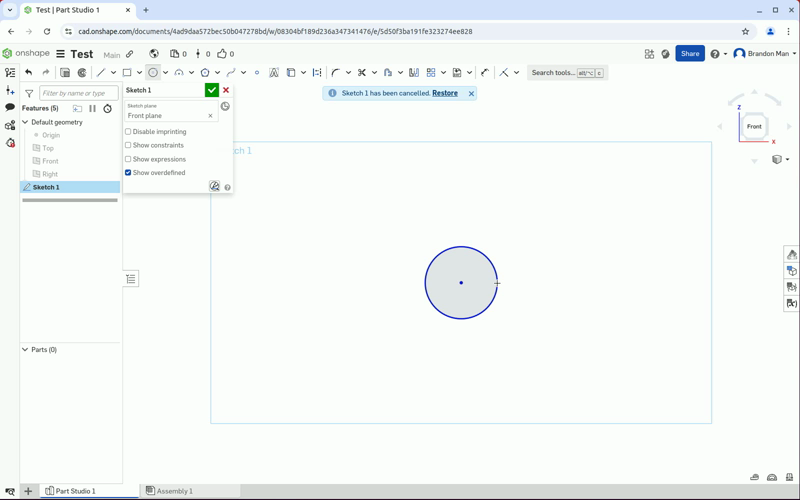
mouse_move(461, 282)
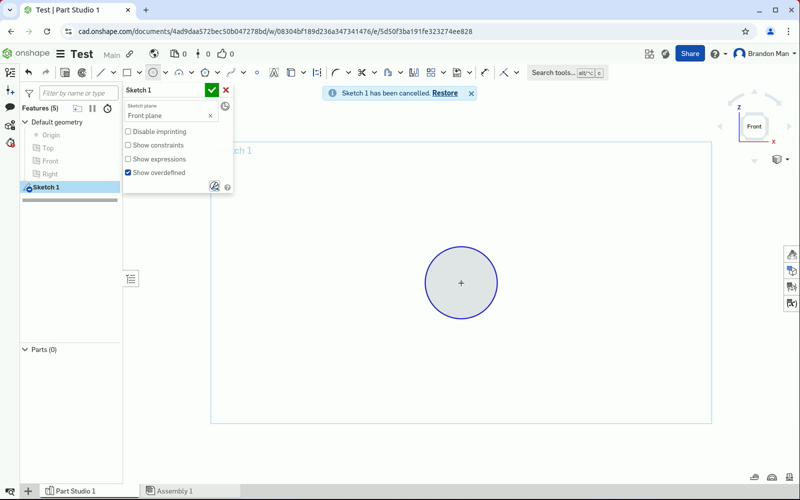
click(461, 282)
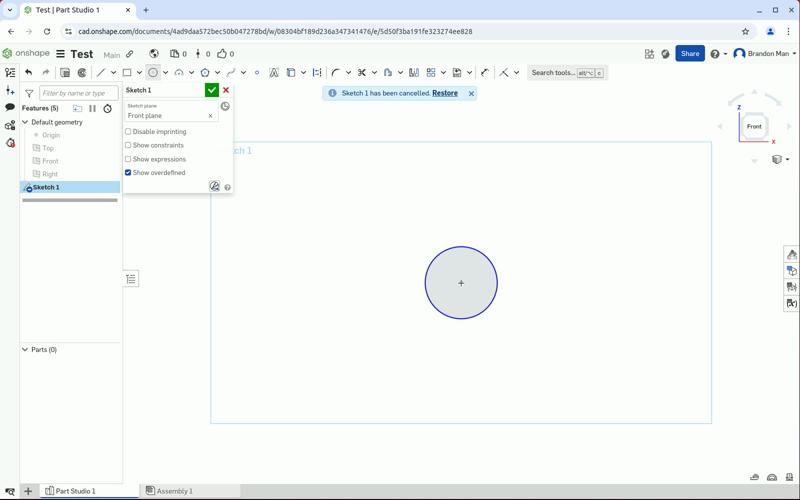
key_up(shift)
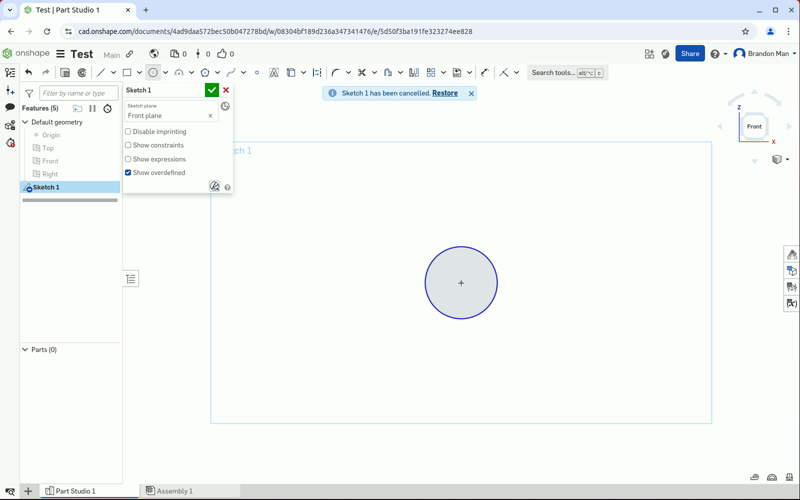
mouse_move(479, 282)
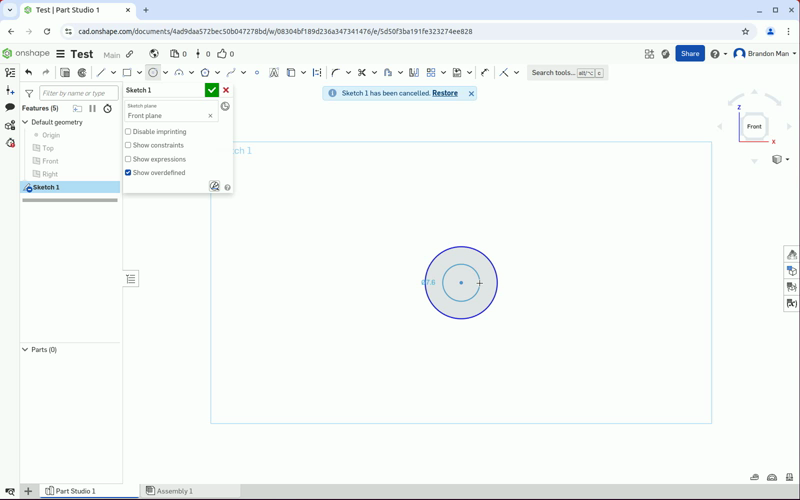
click(479, 282)
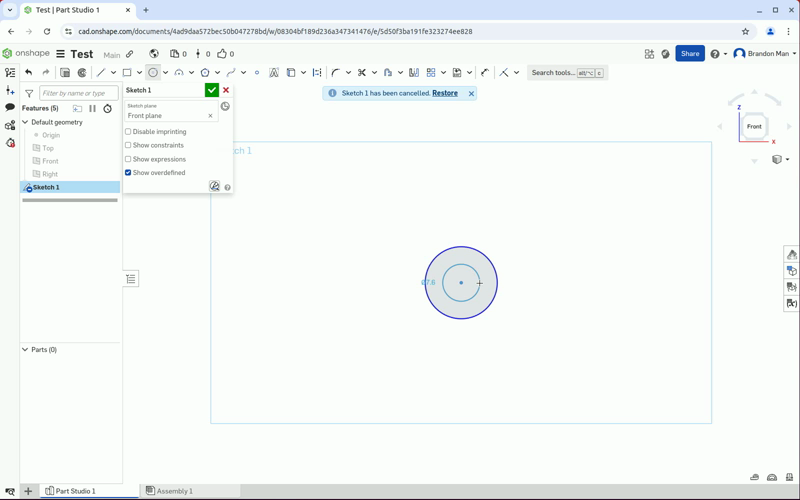
key(esc)
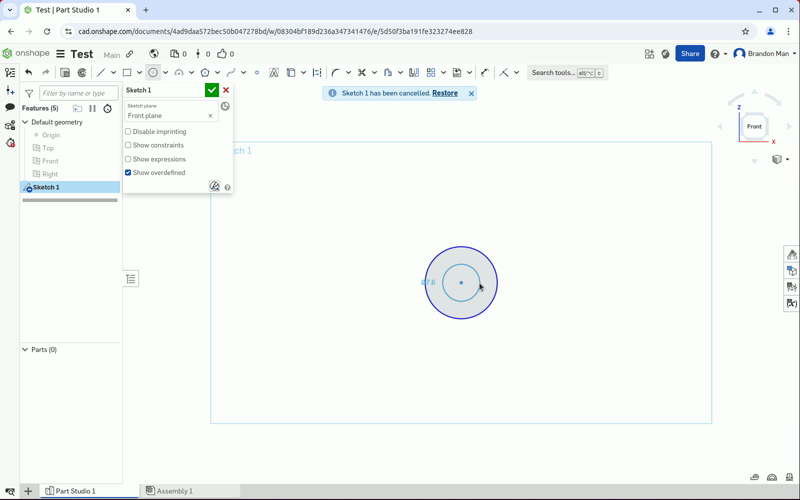
mouse_move(489, 296)
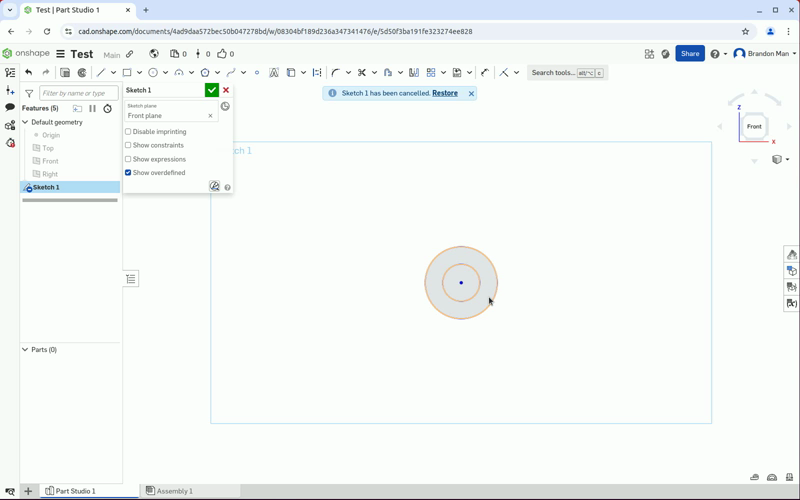
click(489, 296)
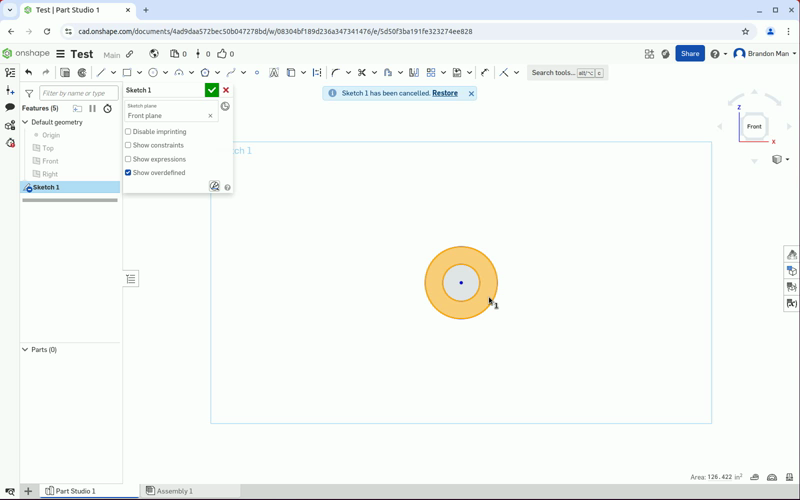
mouse_move(73, 352)
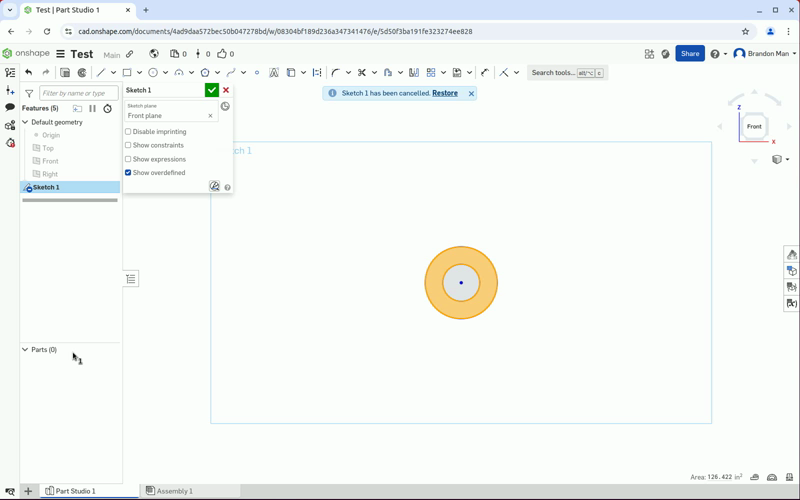
key(shift+y)
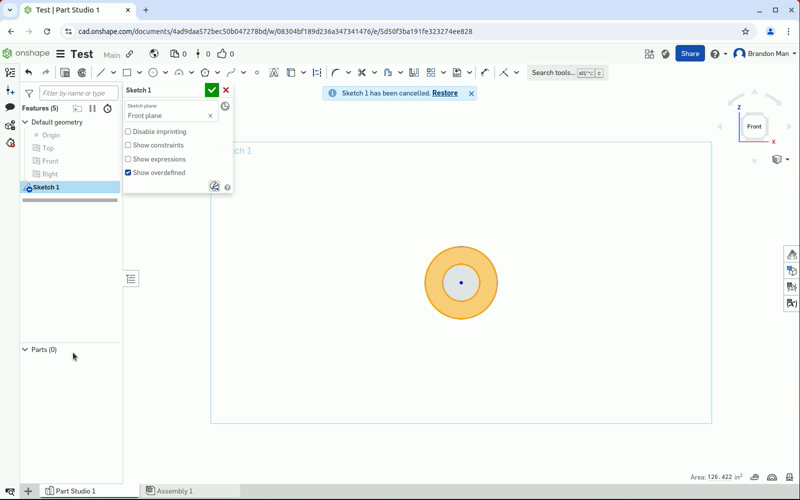
key(shift+e)
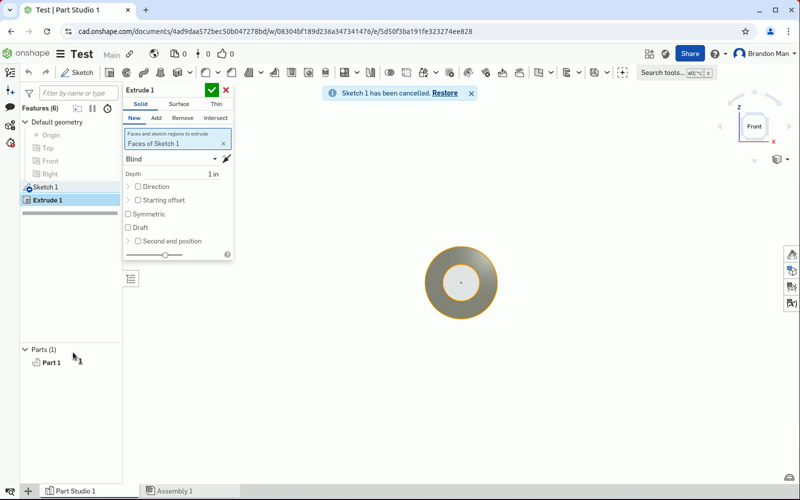
mouse_move(143, 106)
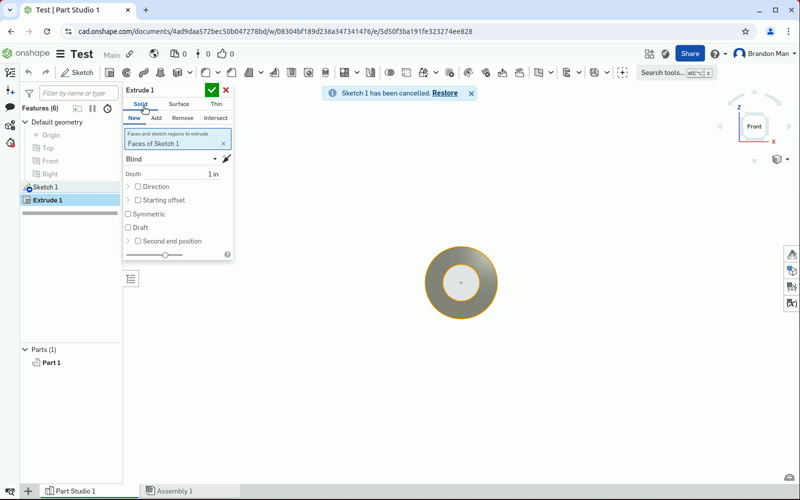
click(143, 106)
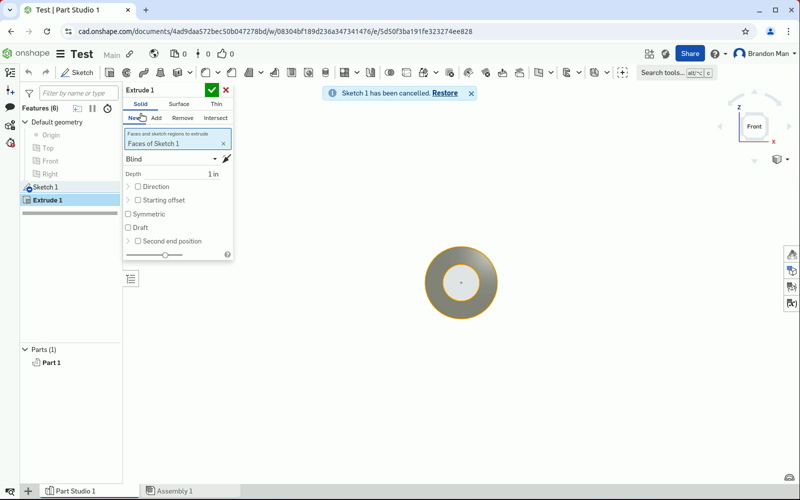
mouse_move(137, 120)
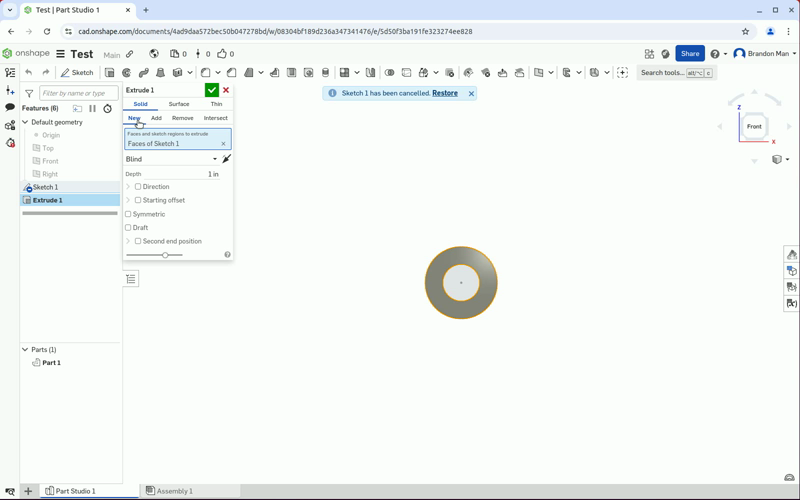
click(137, 120)
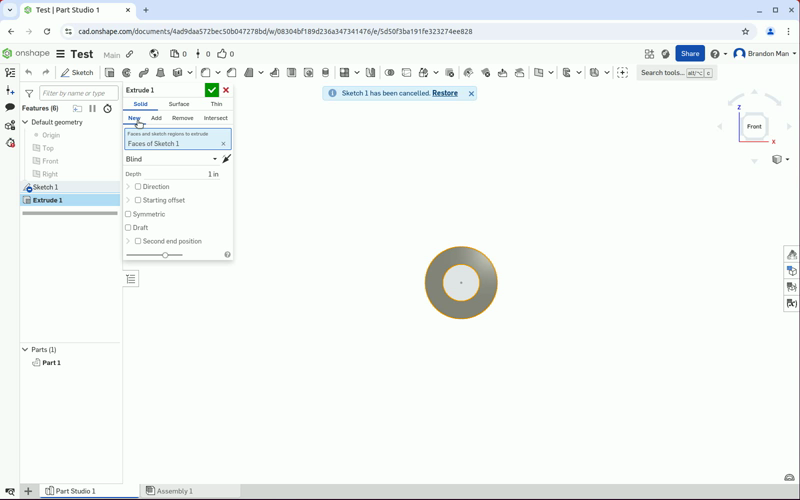
key(tab, 4)
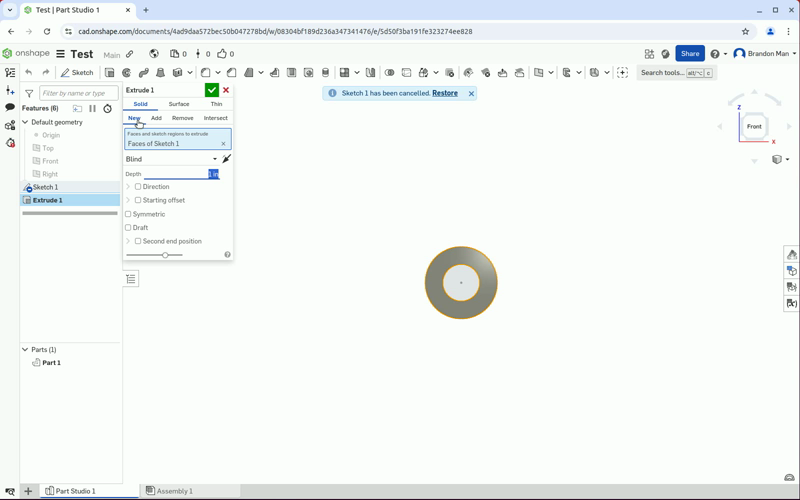
text(3.129)
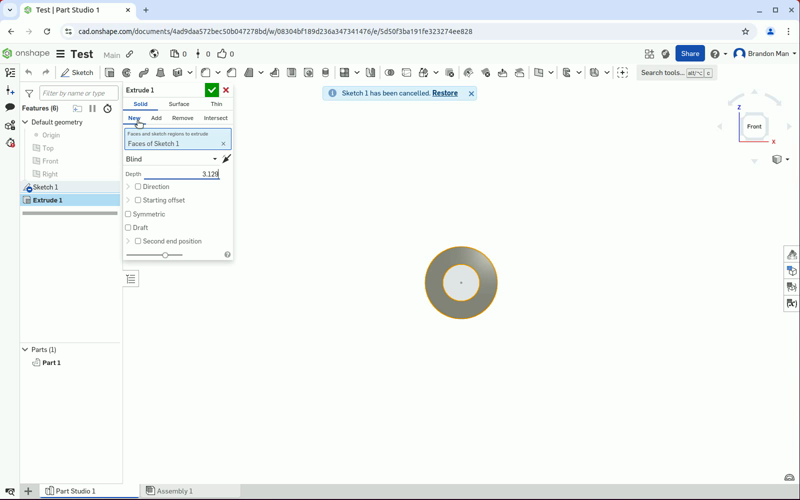
key(enter)
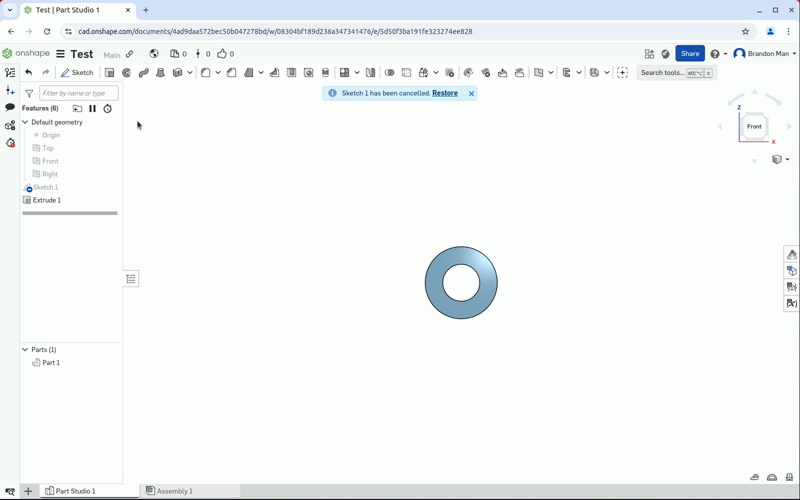
key(shift+h)
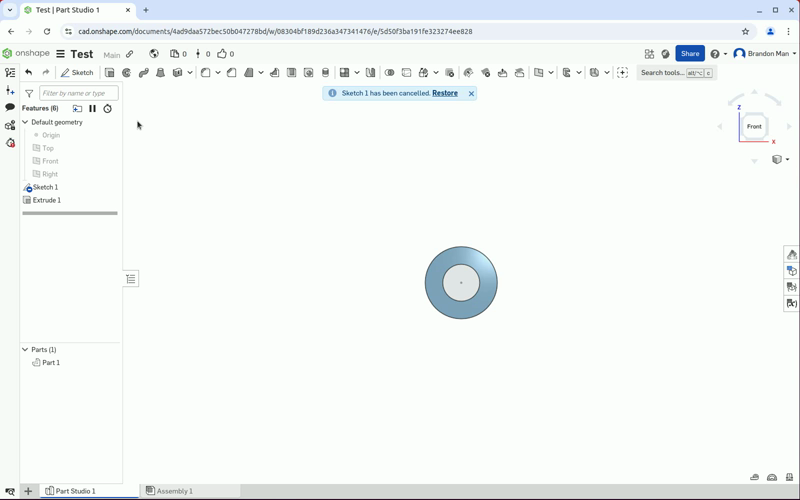
key(shift+h)
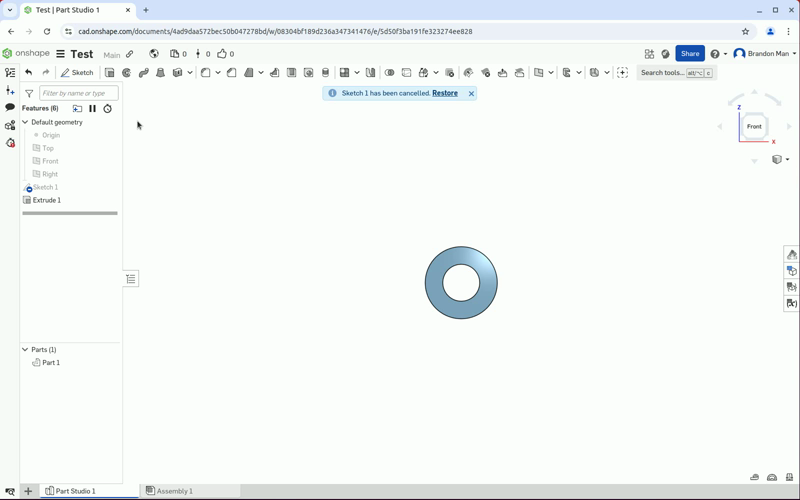
mouse_move(73, 189)
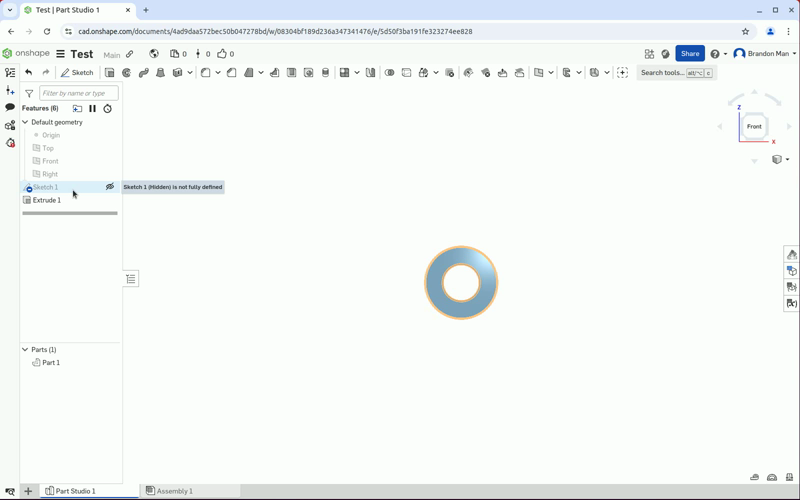
click(73, 189)
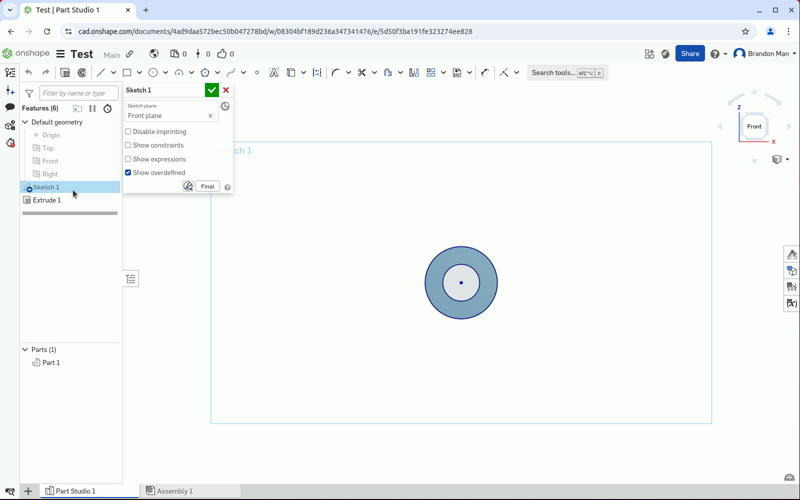
mouse_move(229, 92)
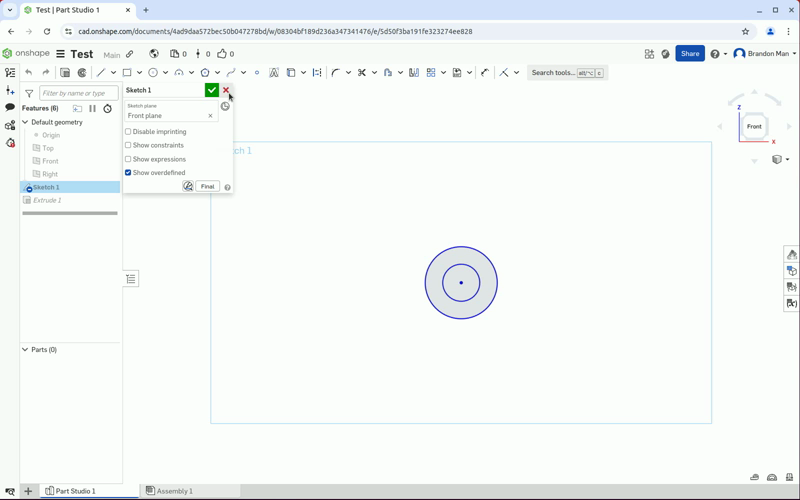
click(229, 92)
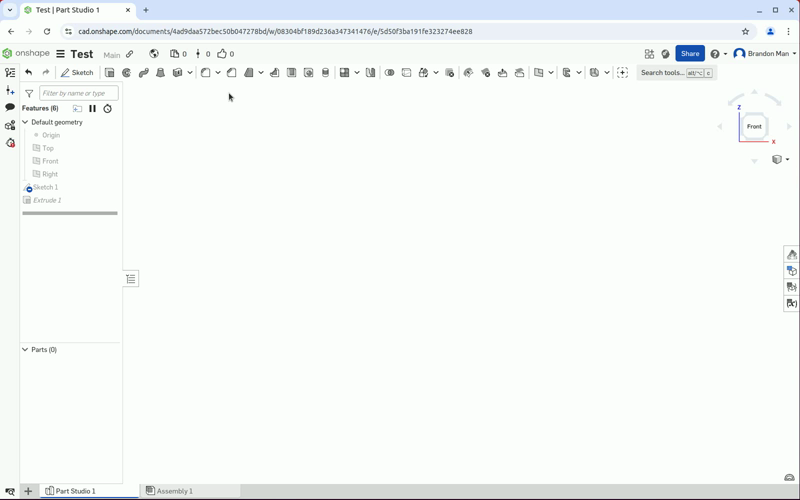
mouse_move(541, 75)
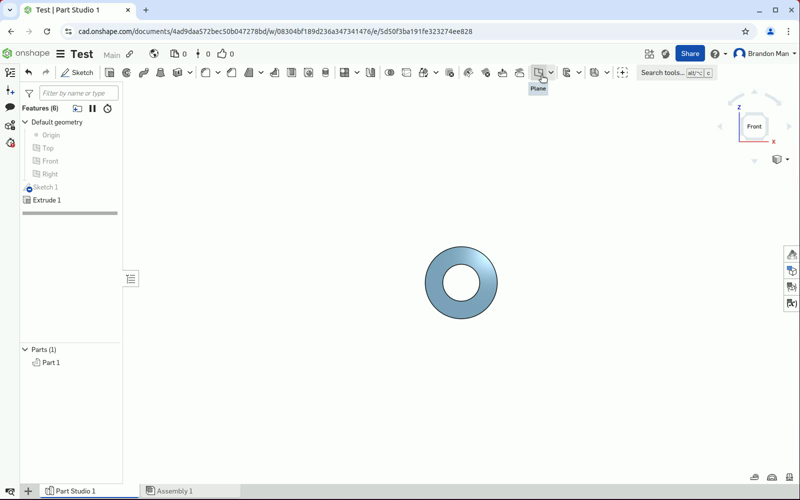
click(541, 75)
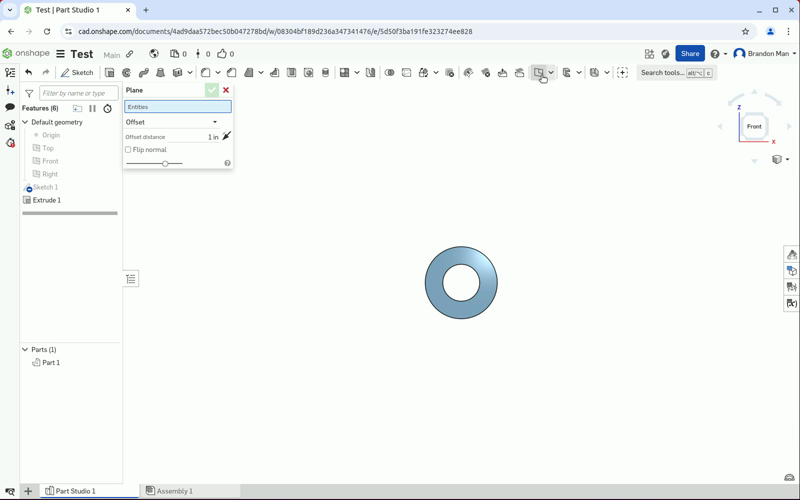
mouse_move(73, 163)
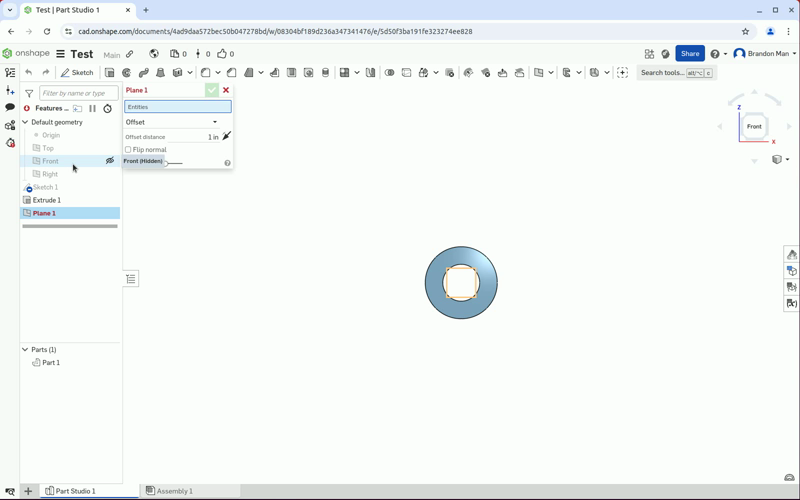
click(73, 163)
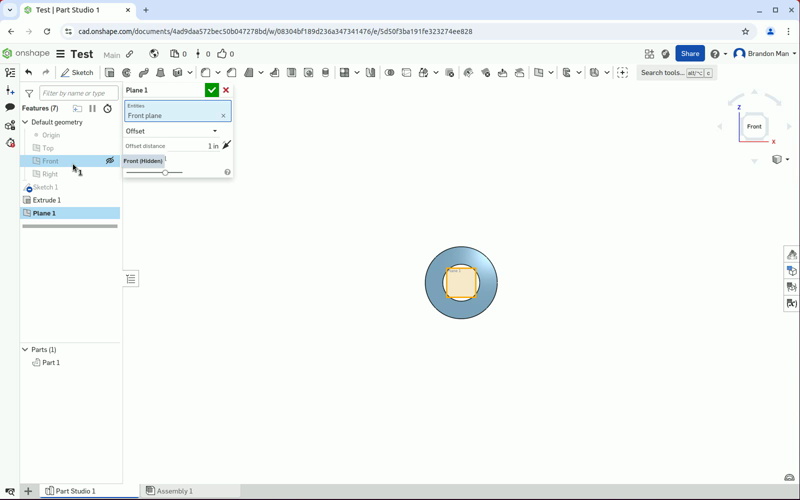
key(tab, 2)
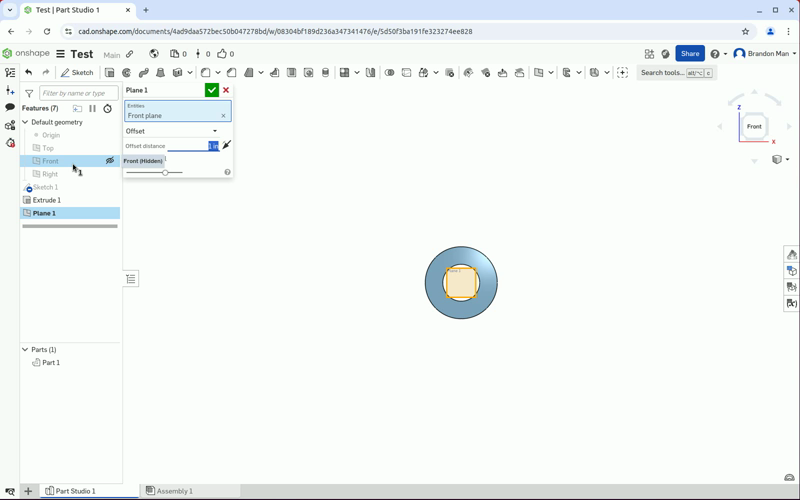
text(3.143)
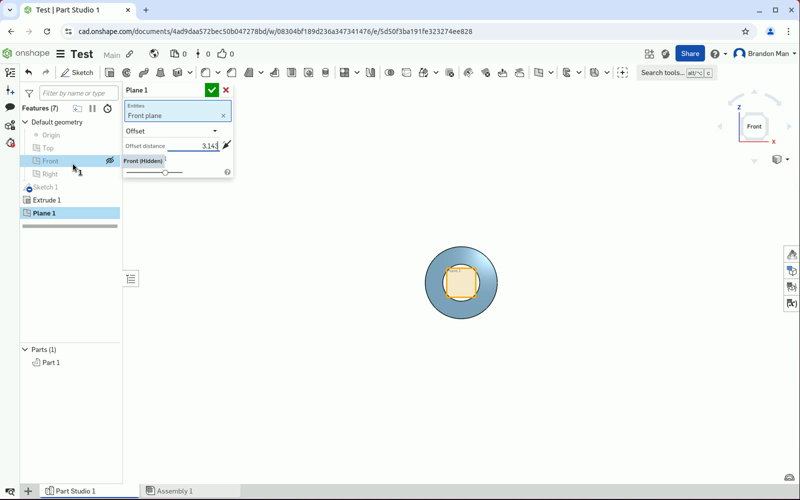
key(enter, 2)
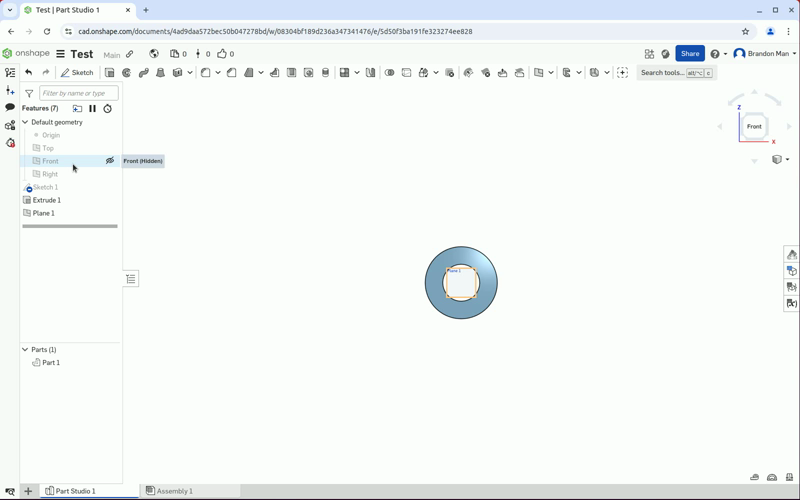
key(shift+s)
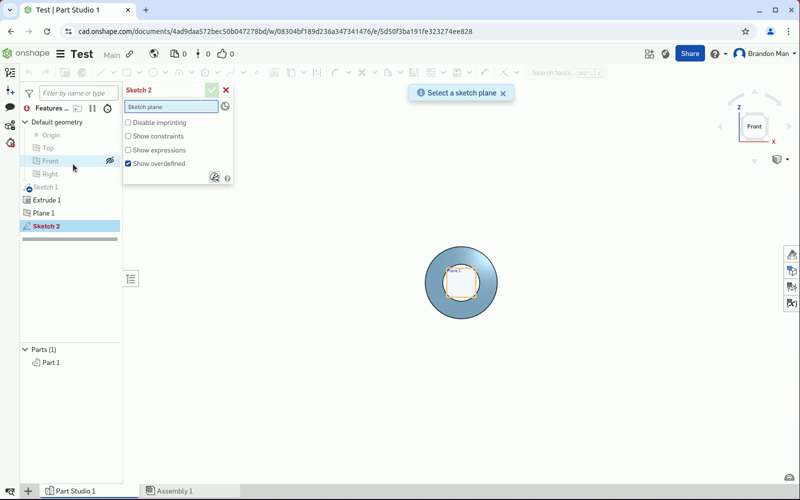
mouse_move(73, 215)
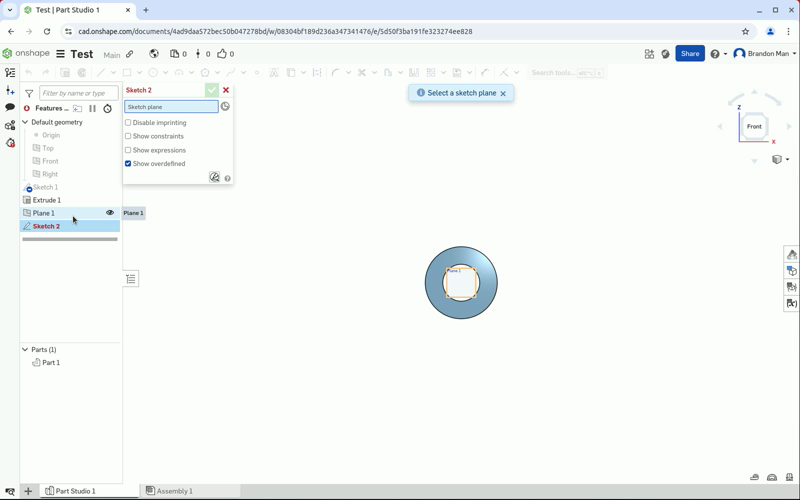
click(73, 215)
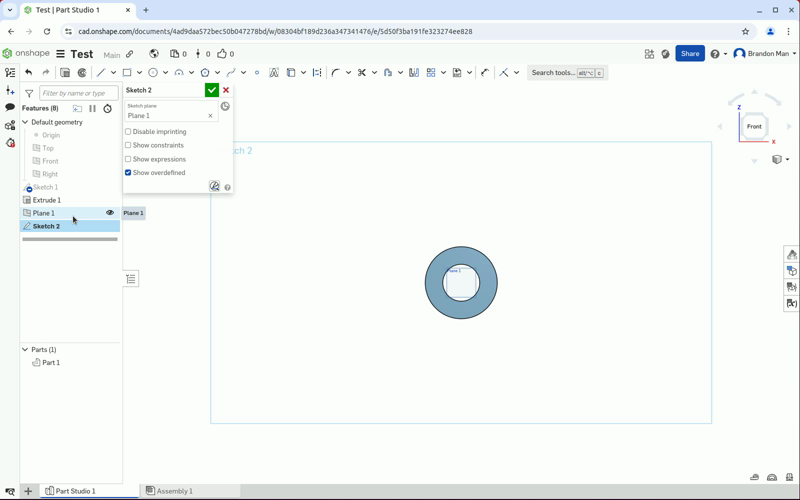
mouse_move(73, 352)
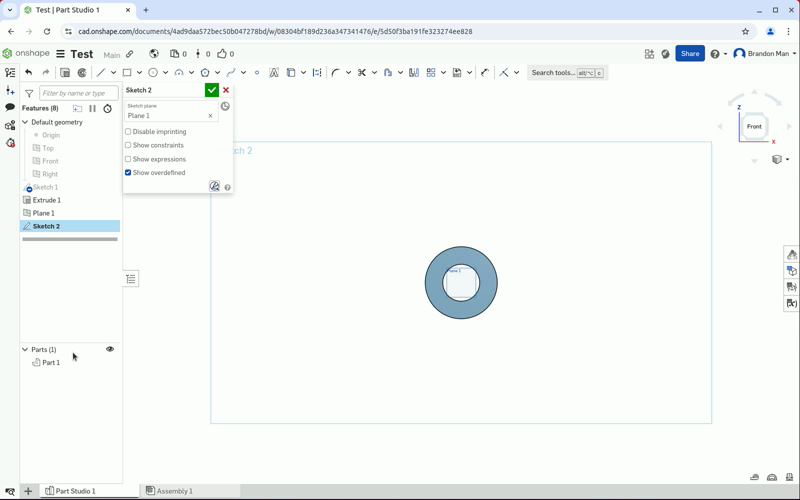
key(y)
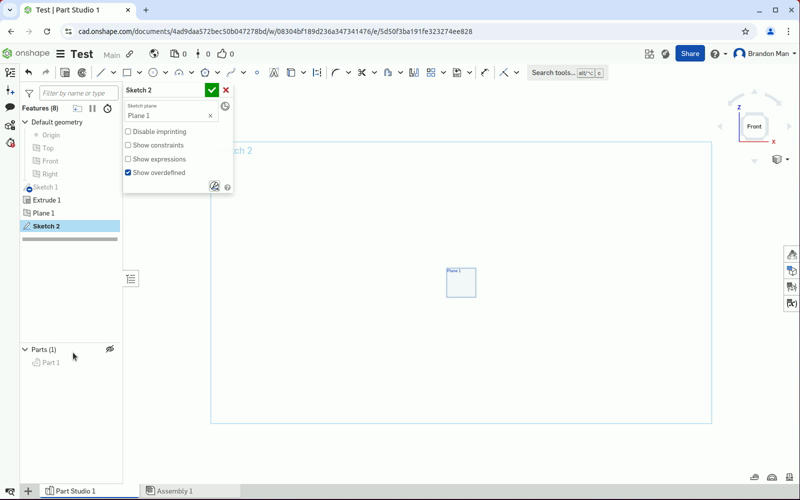
key(c)
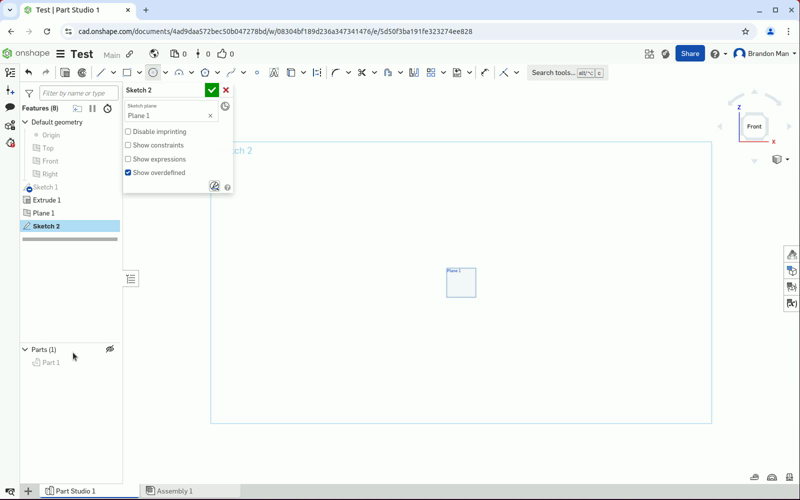
key_down(shift)
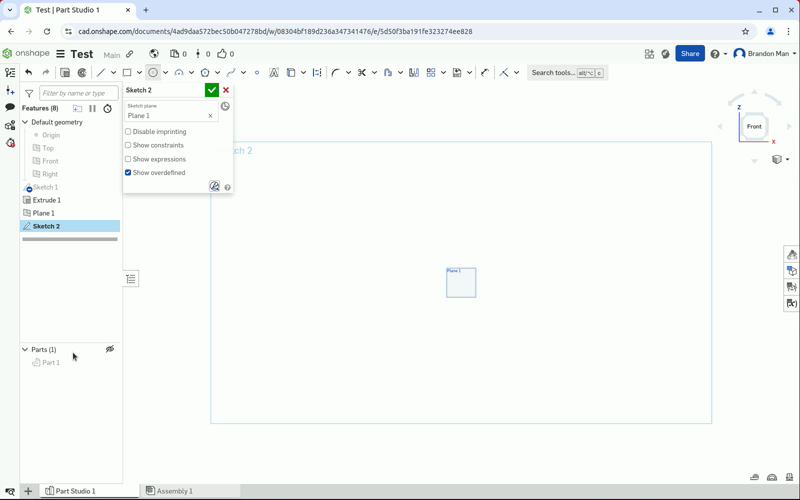
mouse_move(461, 282)
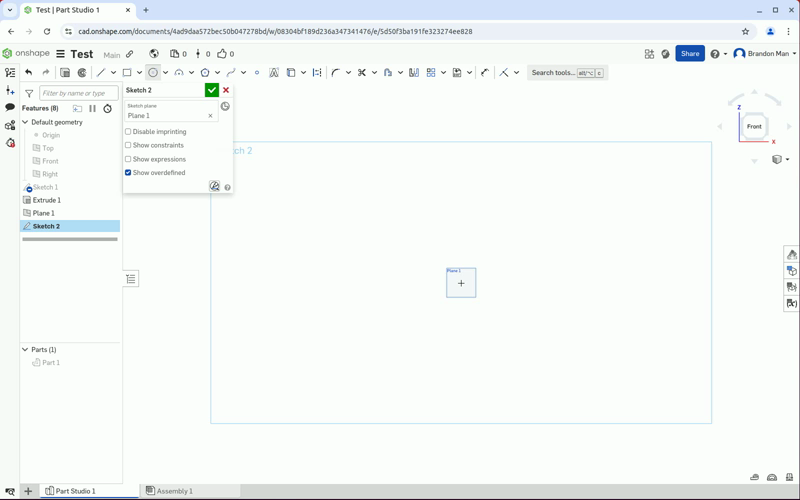
click(461, 282)
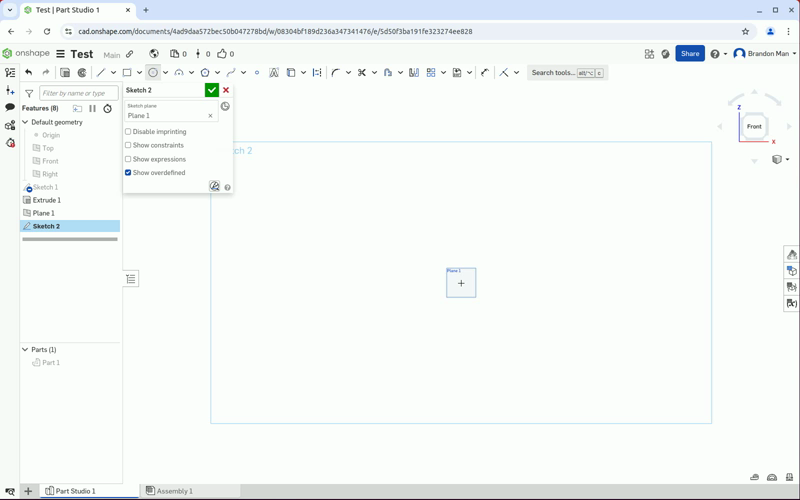
key_up(shift)
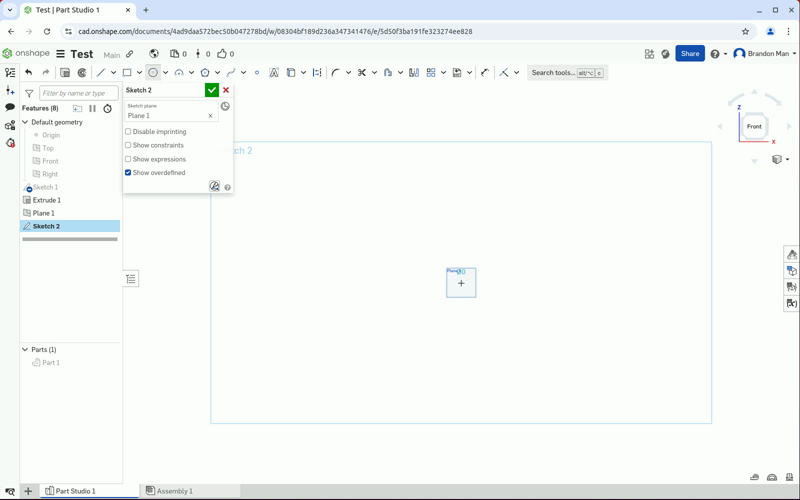
mouse_move(494, 282)
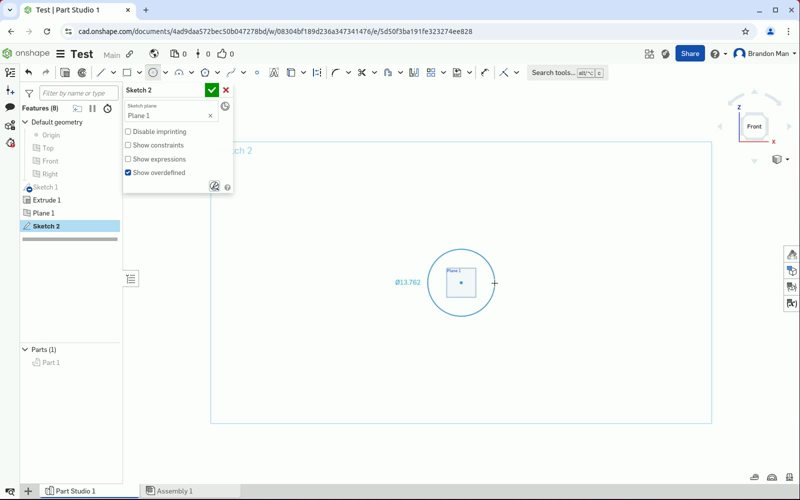
click(494, 282)
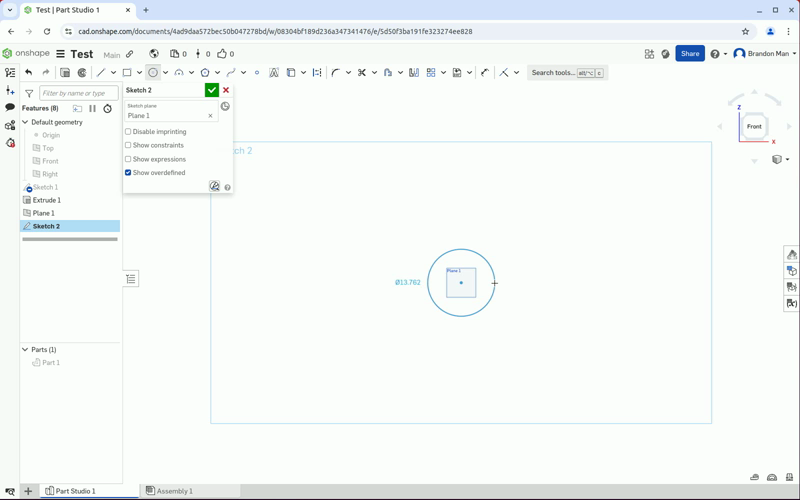
key(esc)
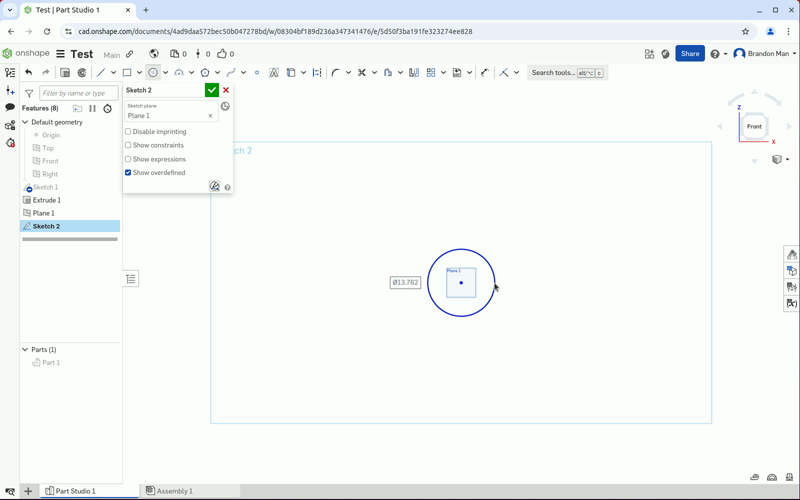
key(c)
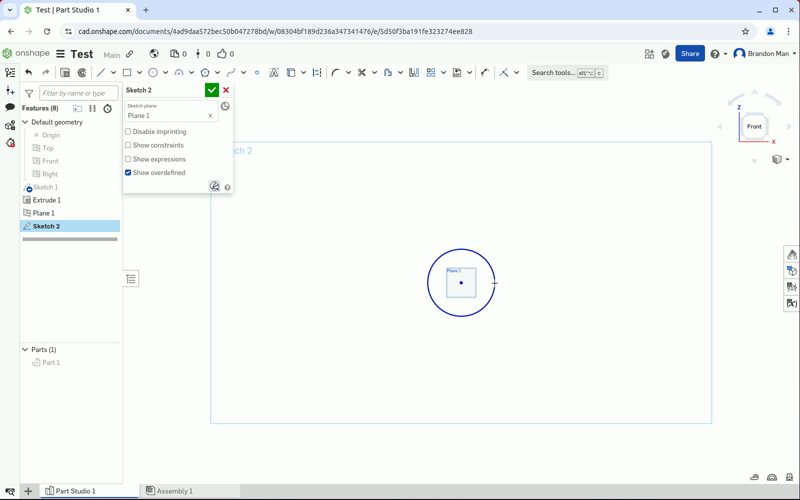
key_down(shift)
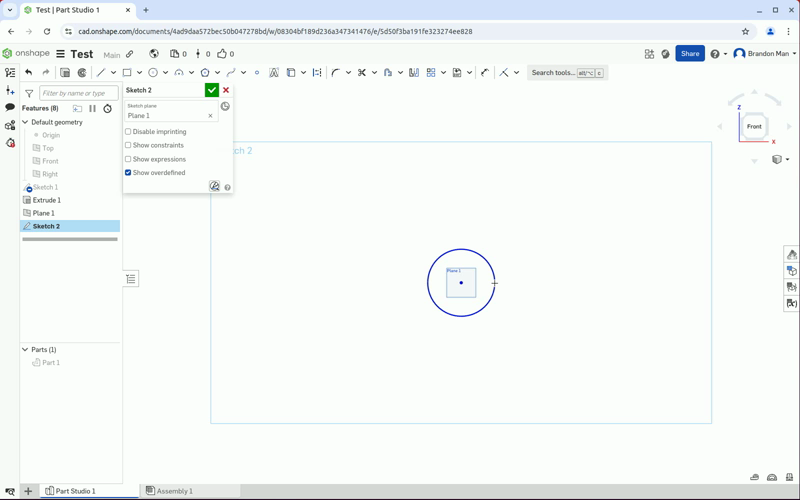
mouse_move(461, 282)
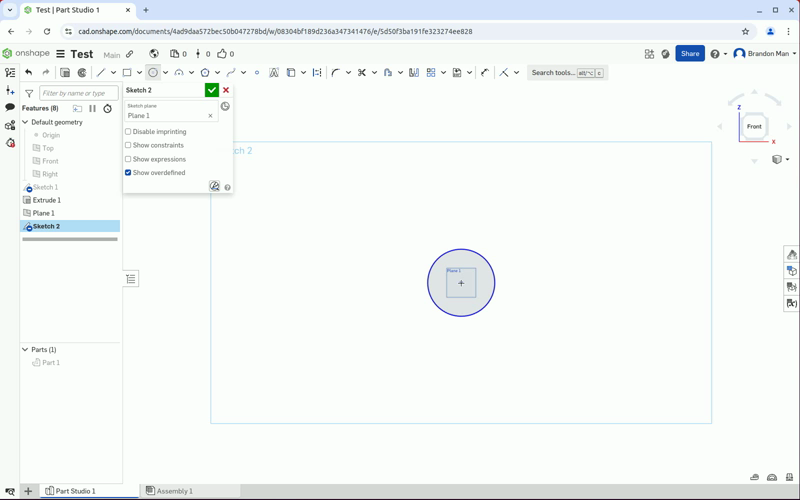
click(461, 282)
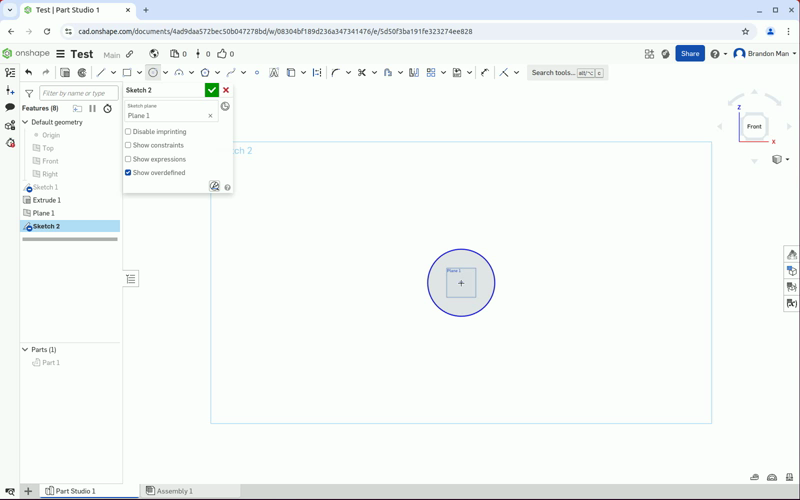
key_up(shift)
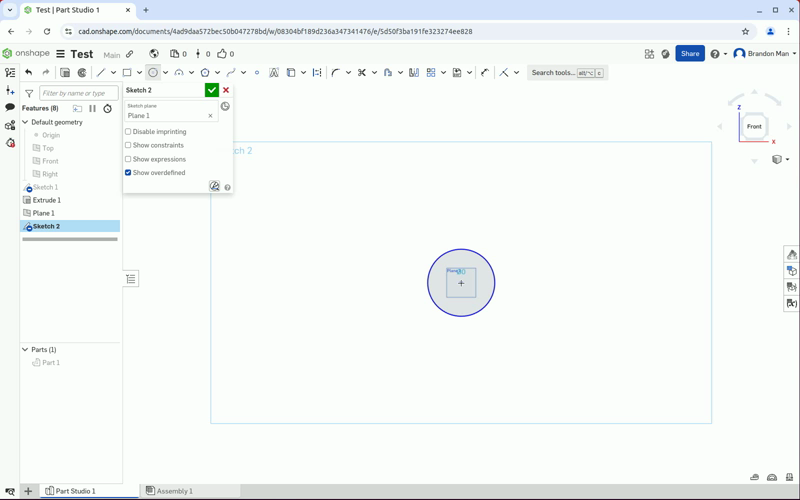
mouse_move(480, 282)
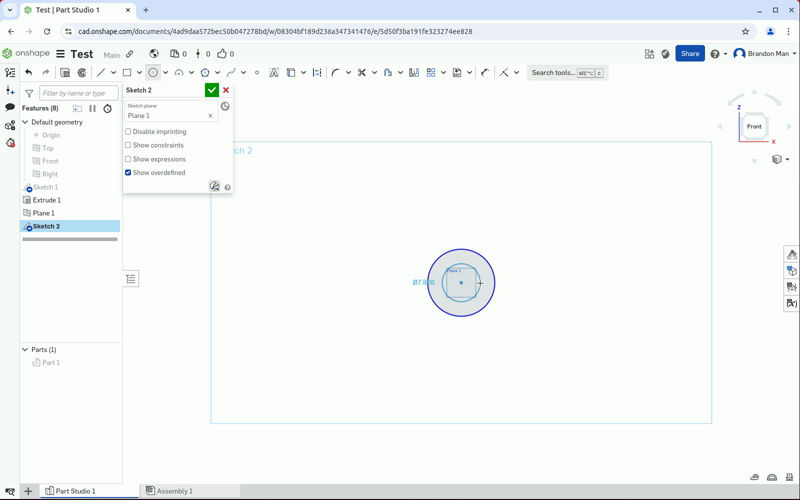
click(480, 282)
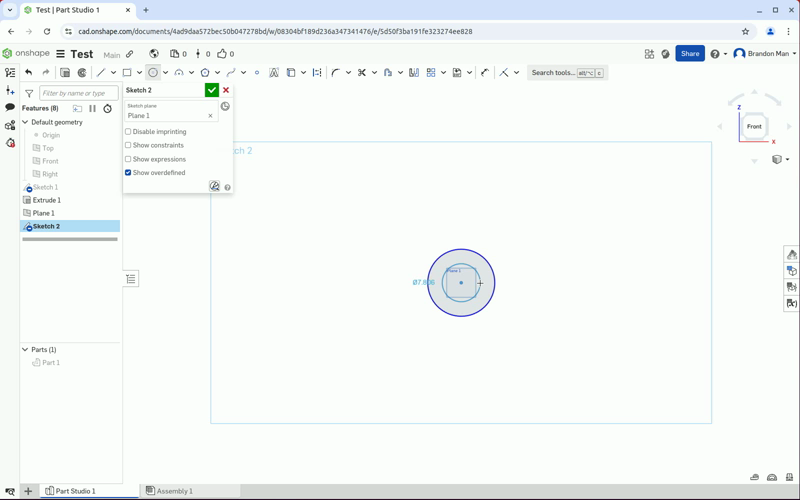
key(esc)
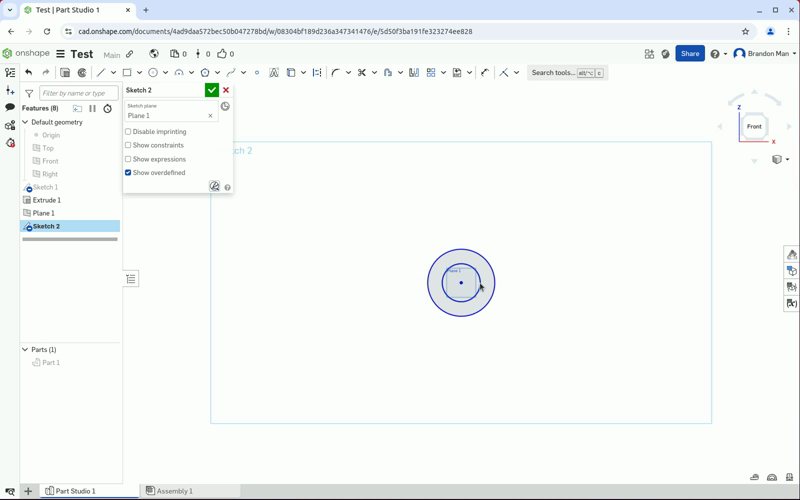
mouse_move(429, 283)
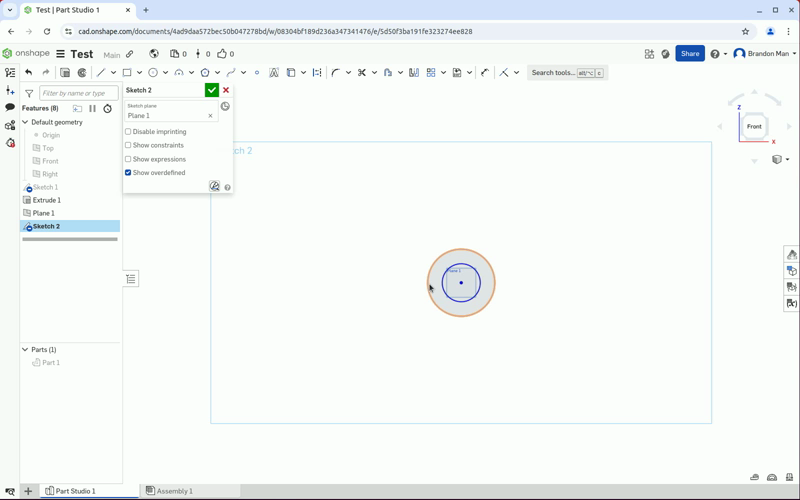
click(429, 283)
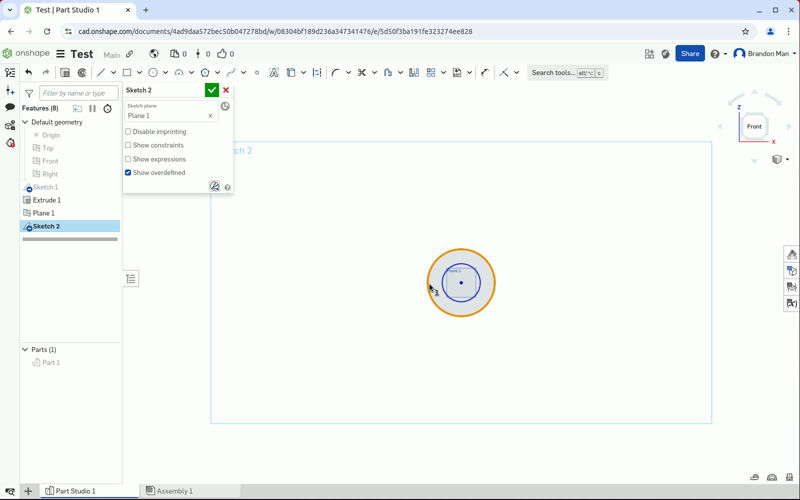
mouse_move(73, 352)
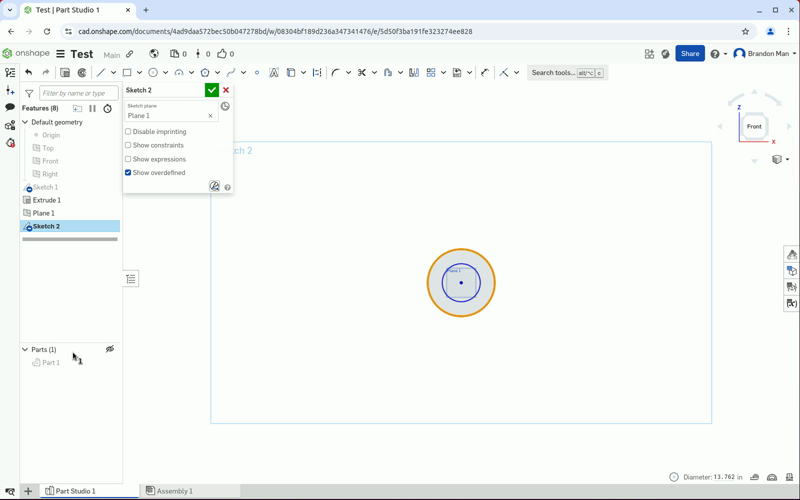
key(shift+y)
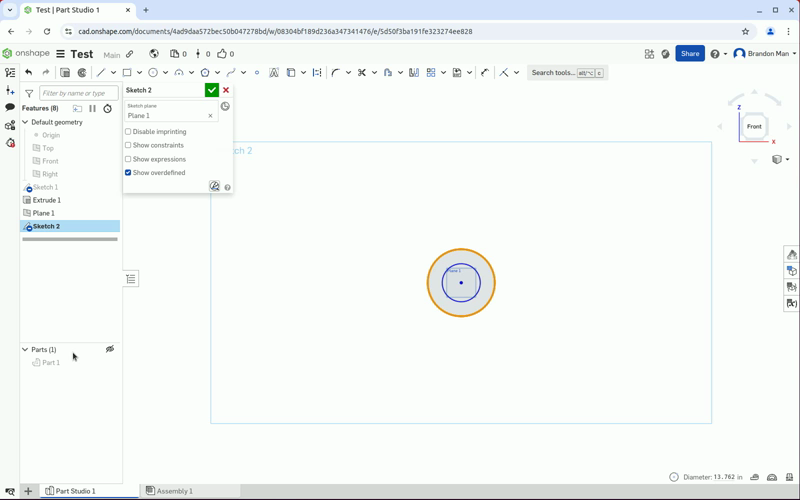
key(shift+e)
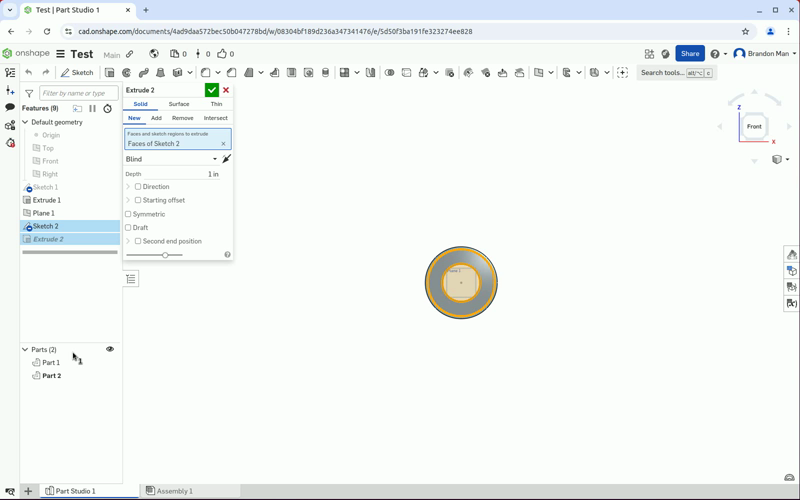
mouse_move(143, 106)
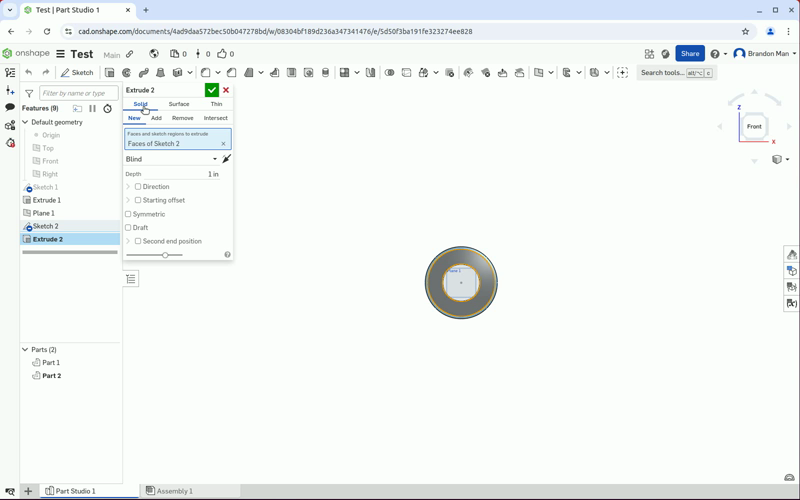
click(143, 106)
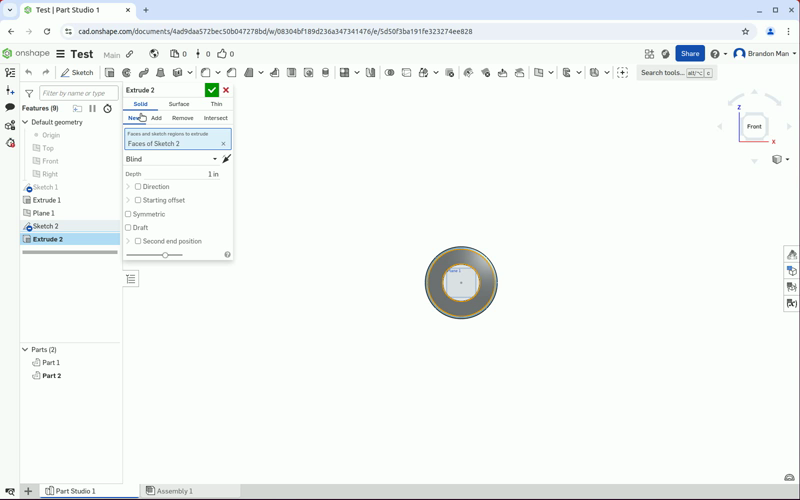
mouse_move(137, 120)
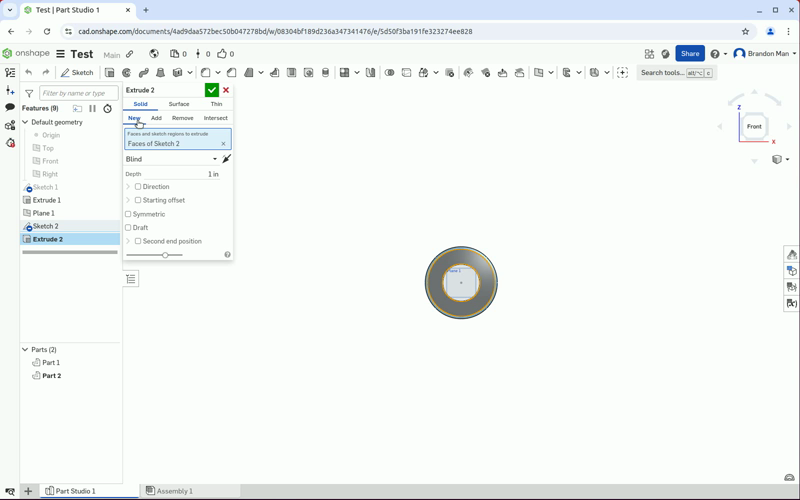
click(137, 120)
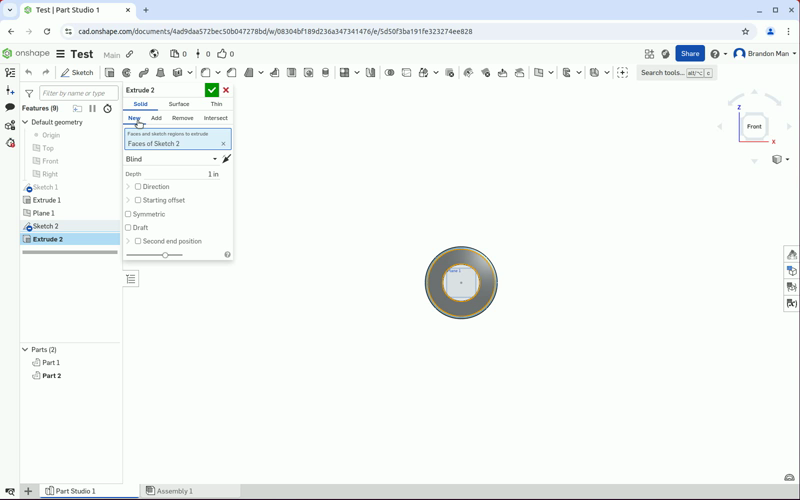
key(tab, 4)
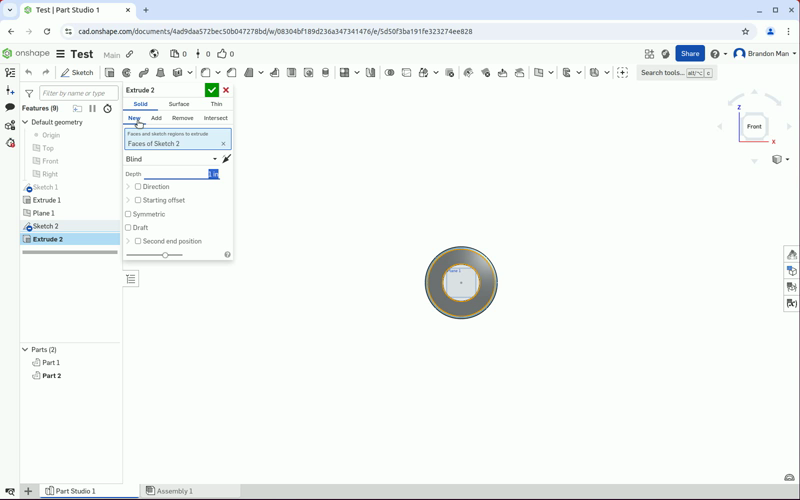
text(0.963)
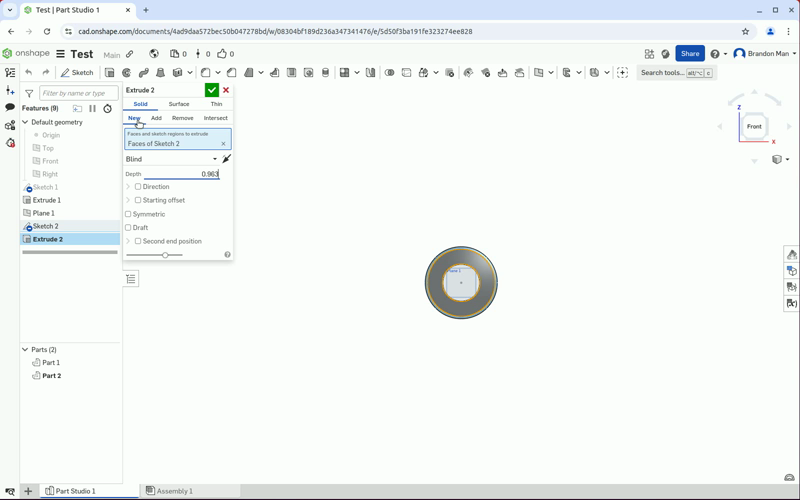
key(enter)
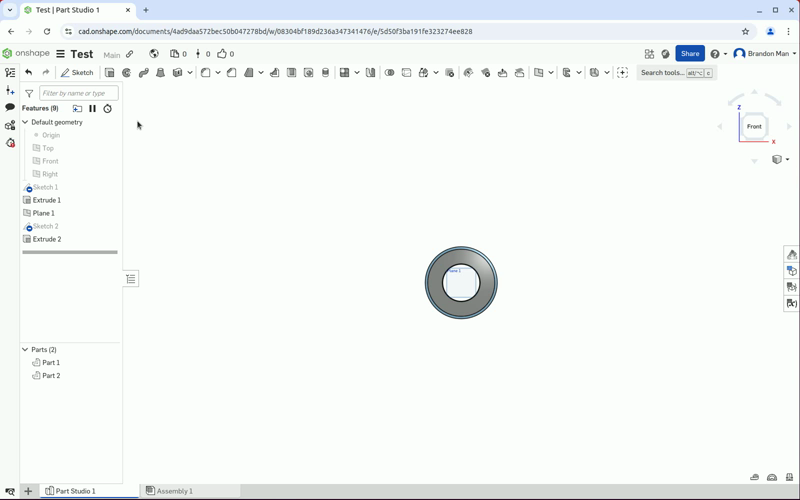
key(shift+h)
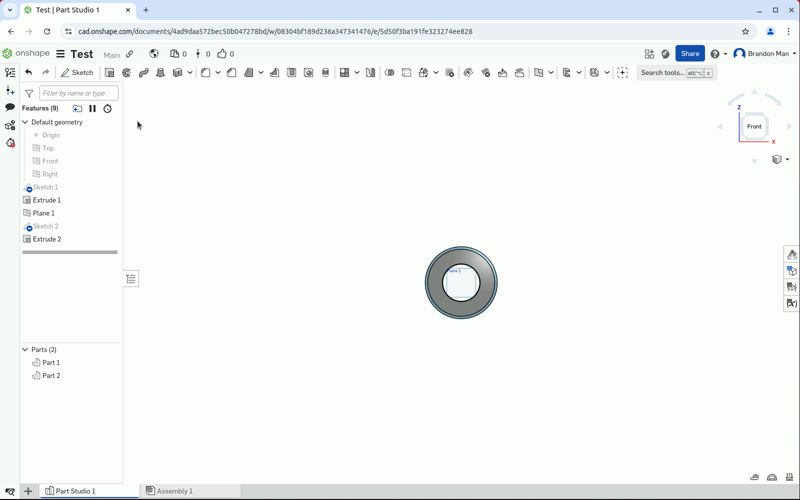
key(shift+h)
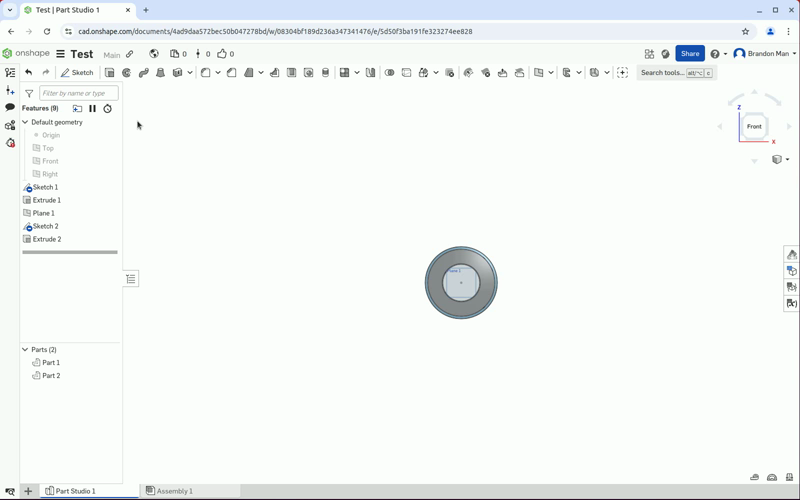
key(shift+7)
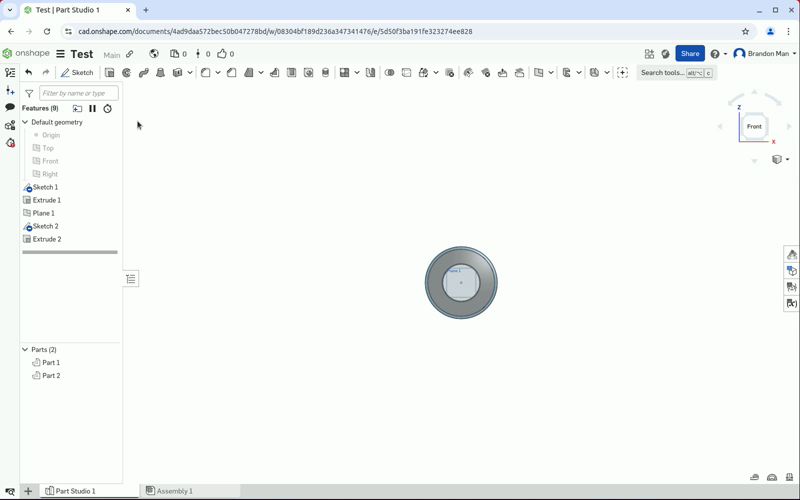
key(left, 2)
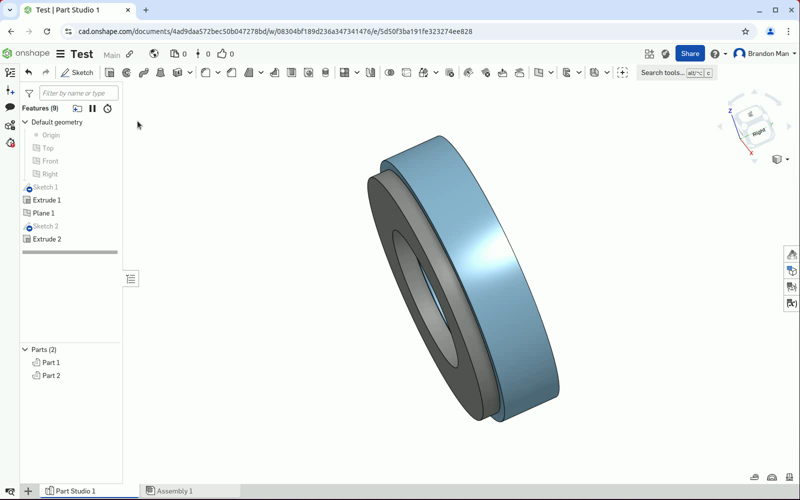
key(down, 2)
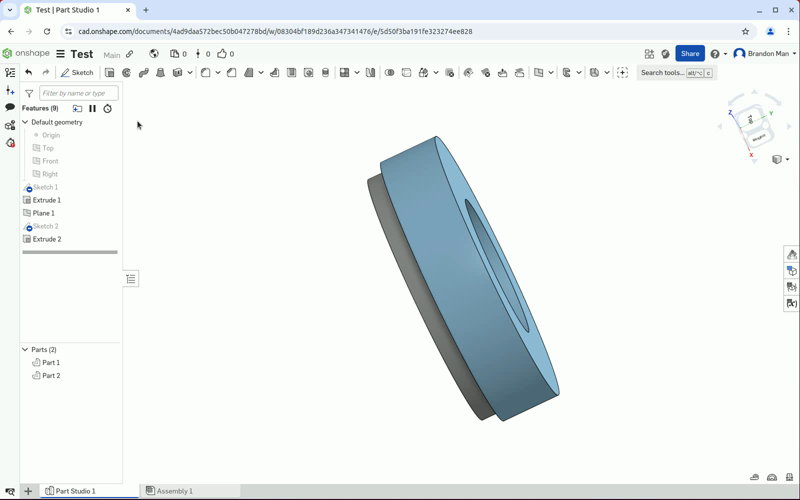
key(up, 2)
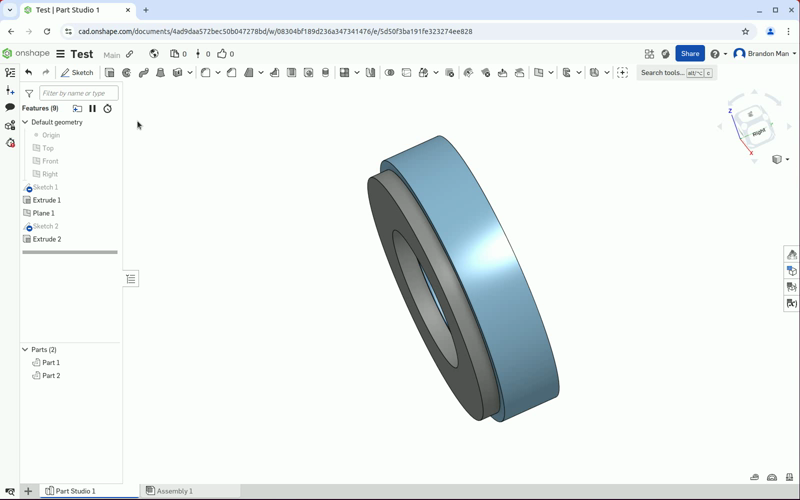
key(right, 2)
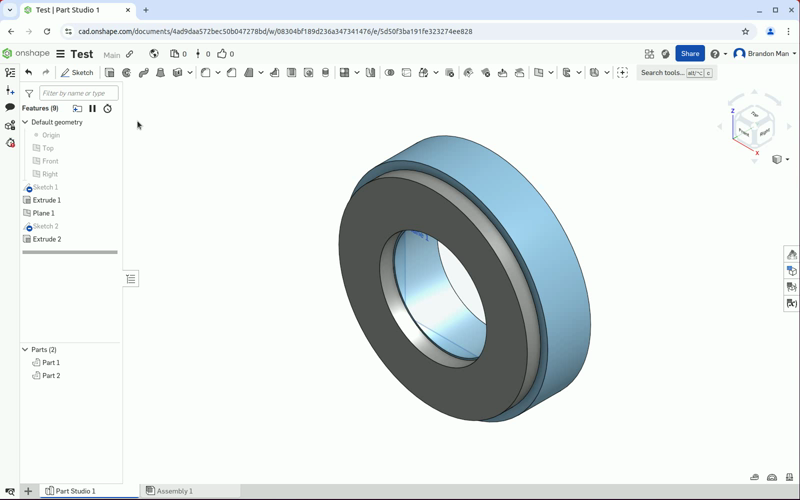
mouse_move(73, 189)
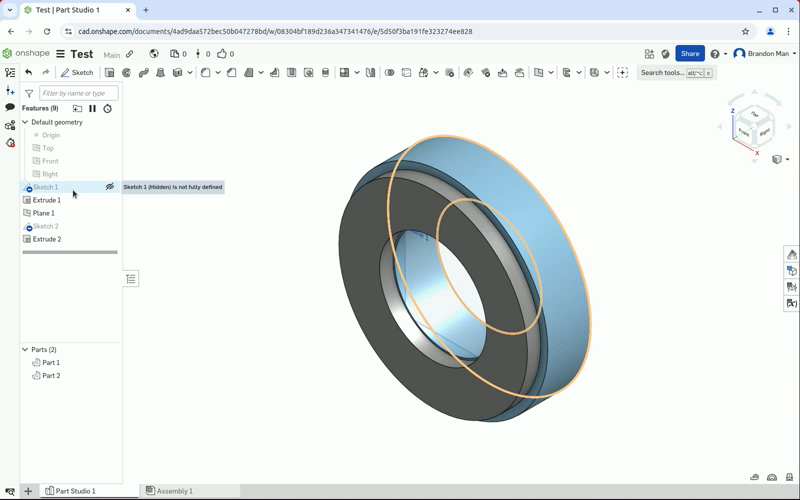
click(73, 189)